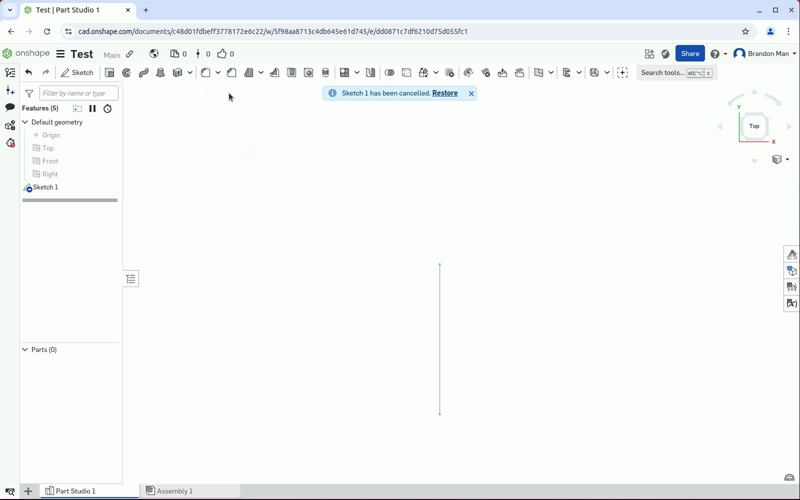
key(shift+h)
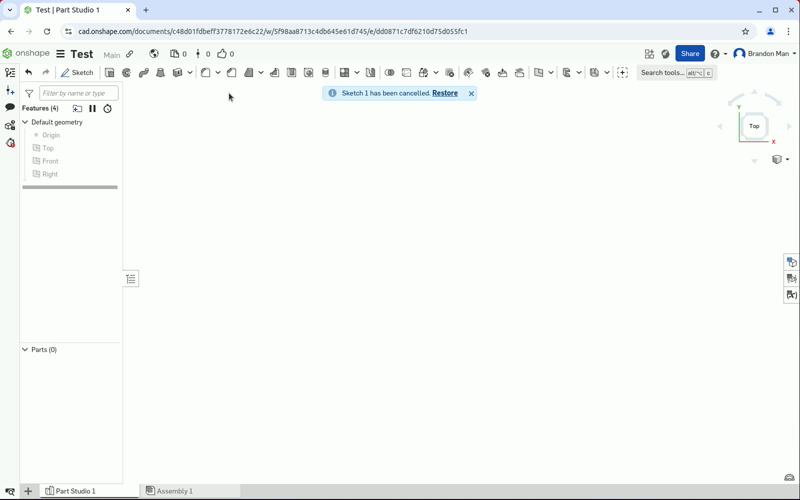
mouse_move(73, 352)
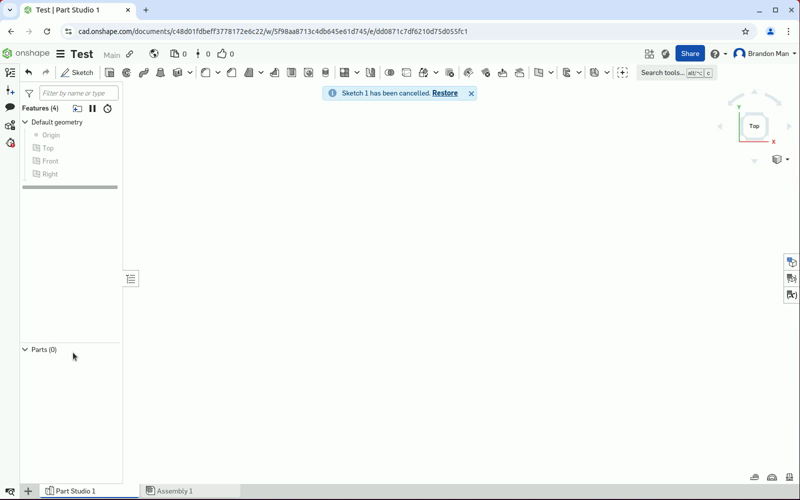
key(y)
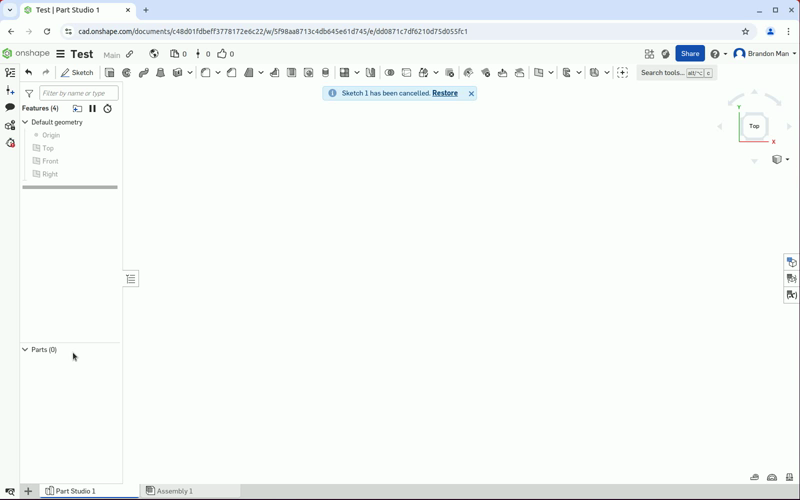
key(shift+p)
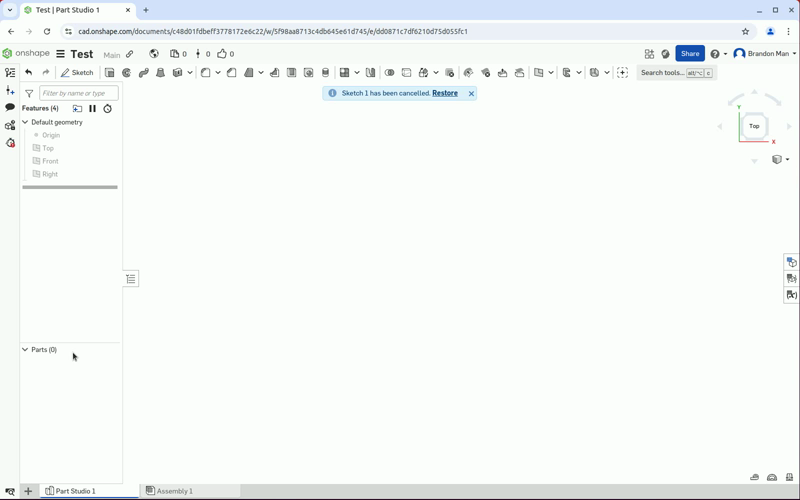
key(space)
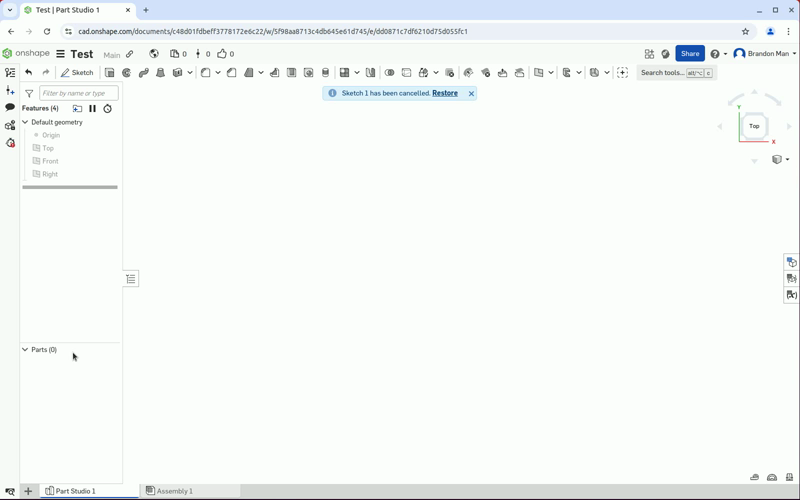
key_down(shift)
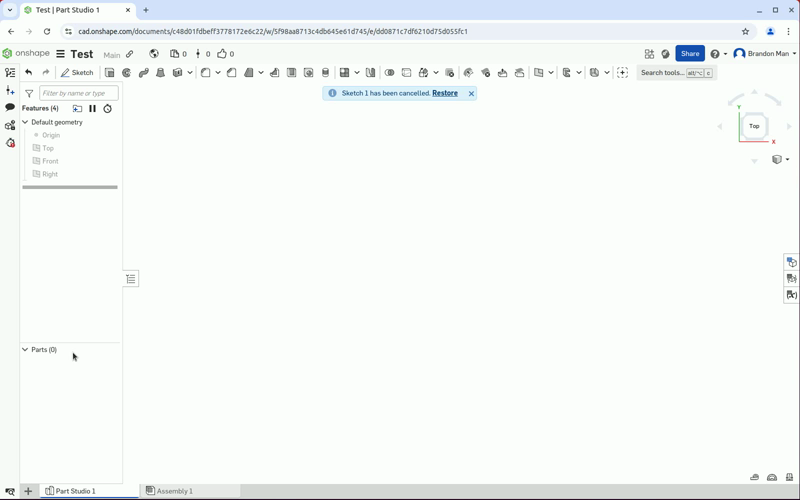
key(up)
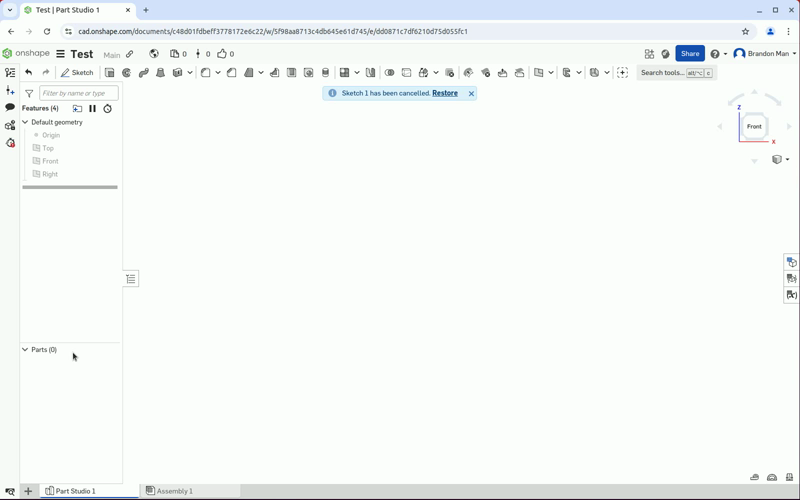
key_up(shift)
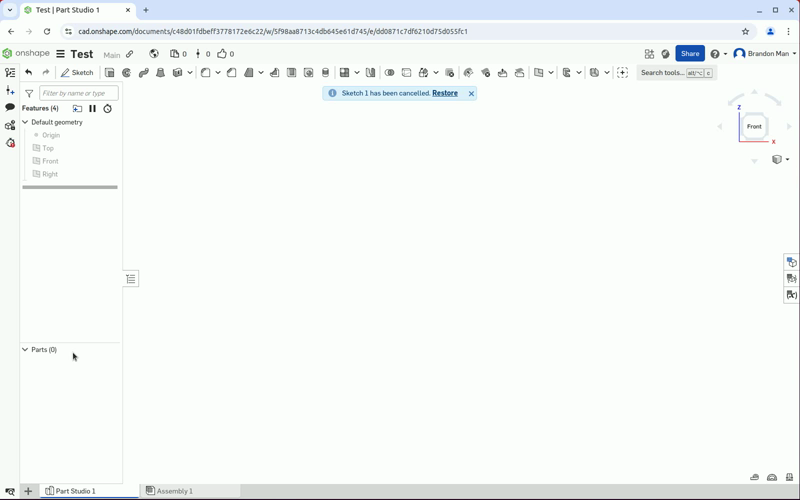
key(space)
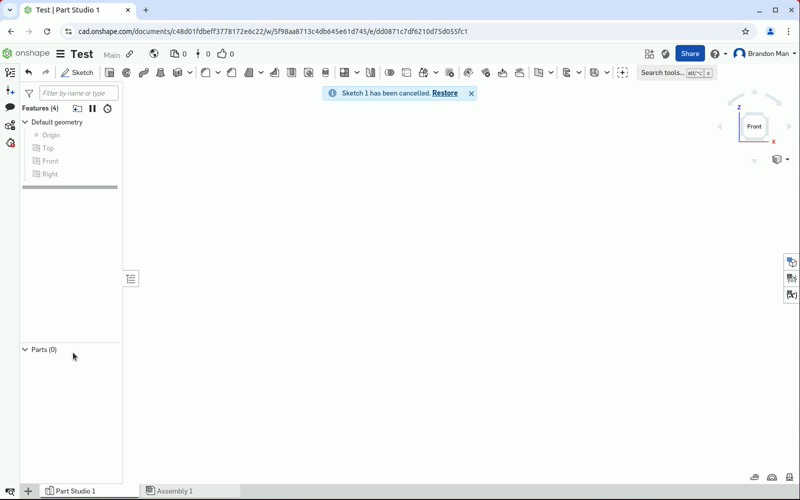
key_down(shift)
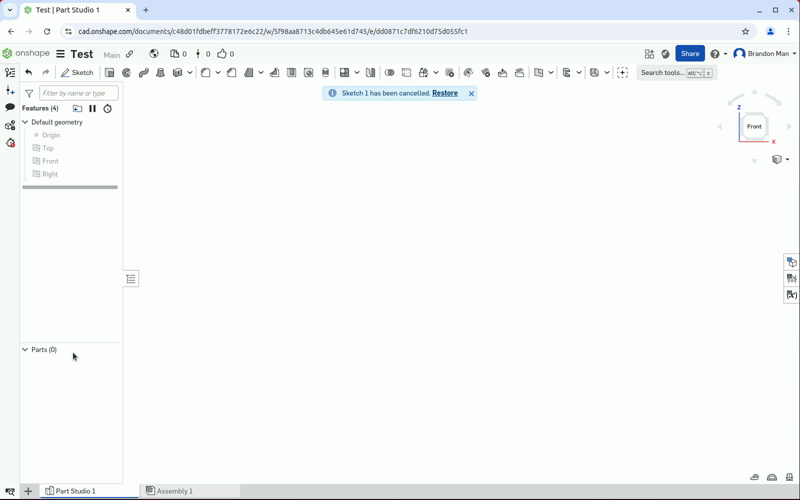
key(left)
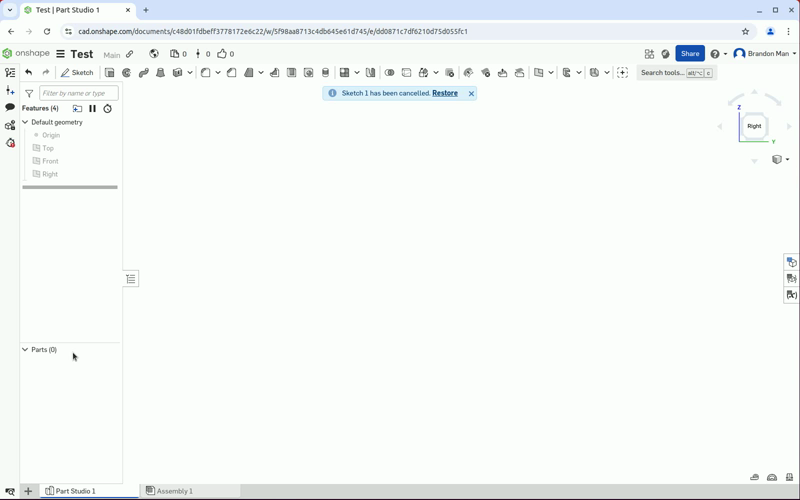
key_up(shift)
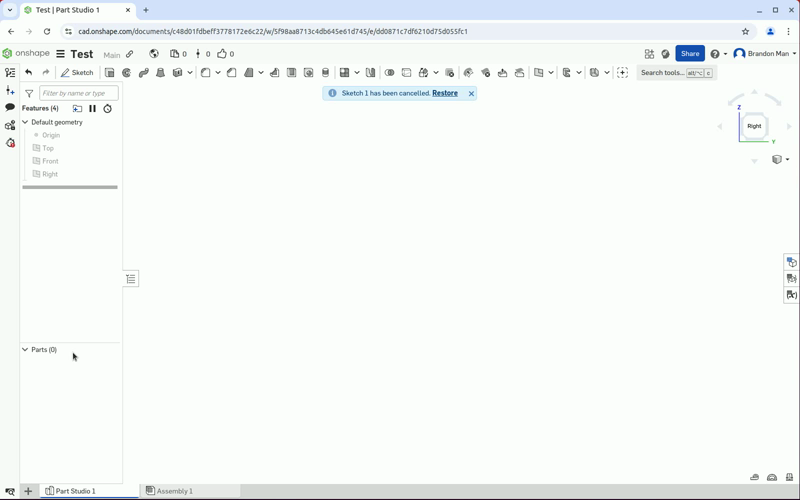
mouse_move(73, 352)
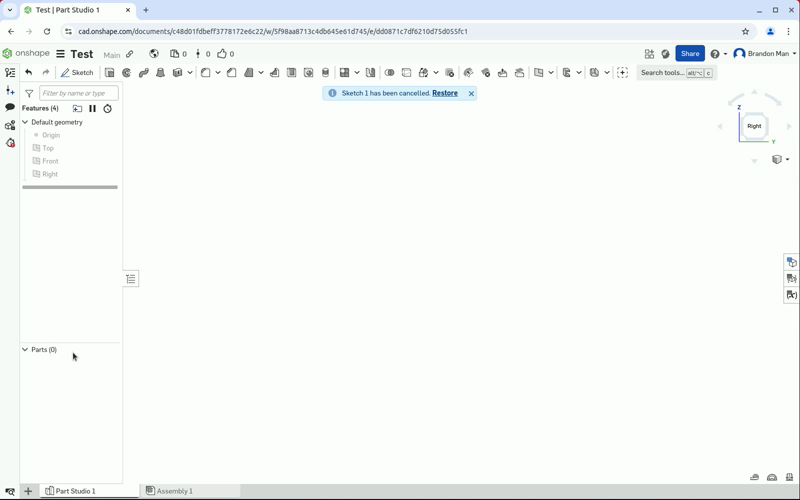
key(shift+y)
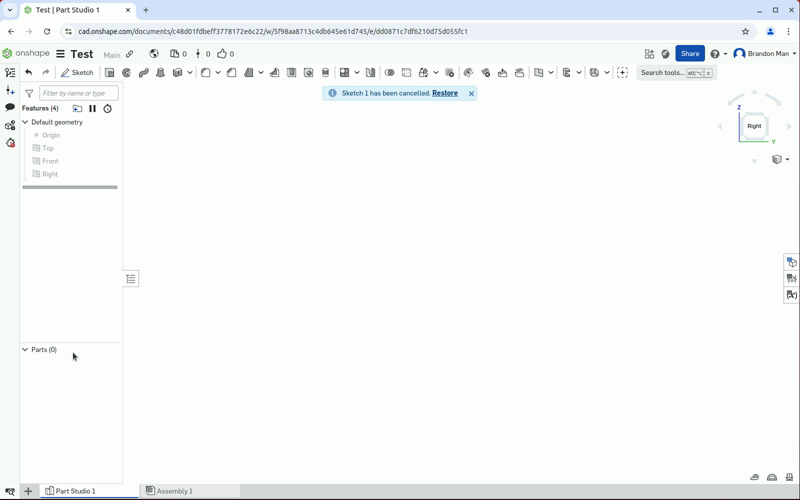
key(shift+s)
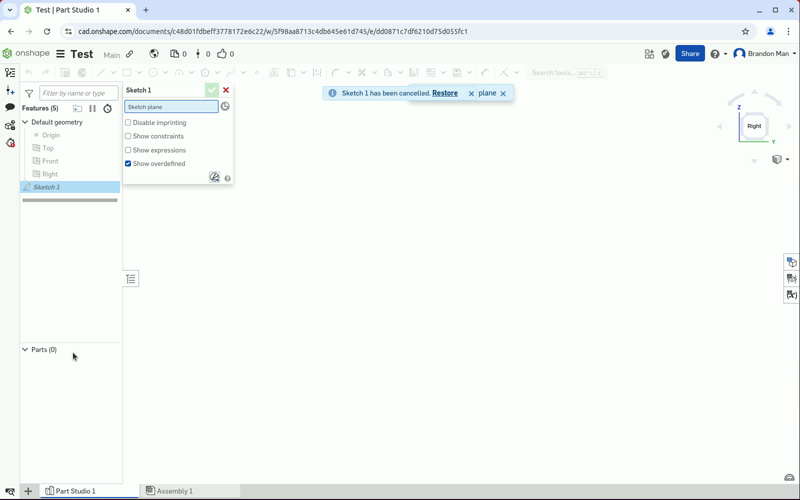
mouse_move(73, 176)
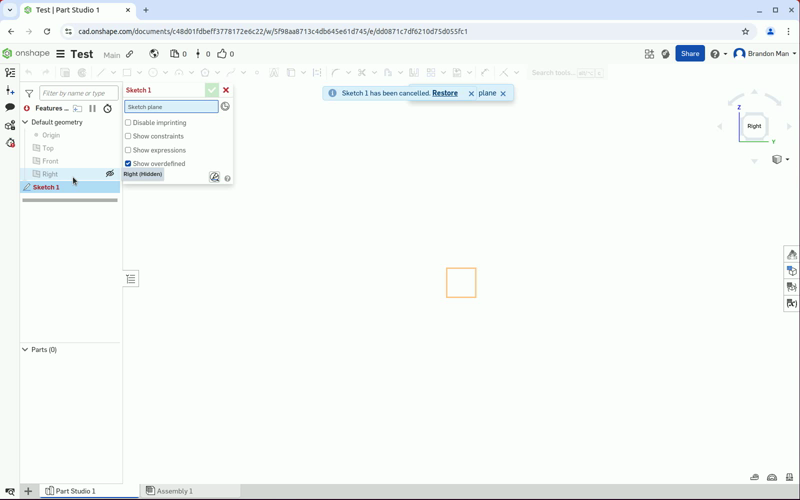
click(73, 176)
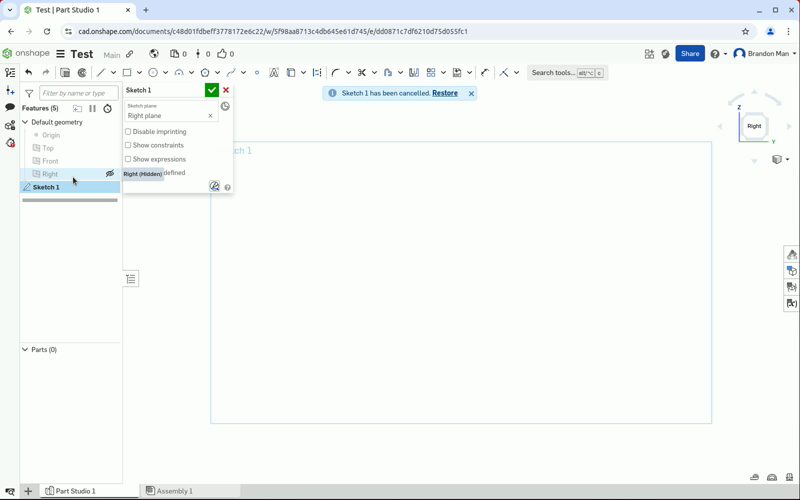
mouse_move(73, 352)
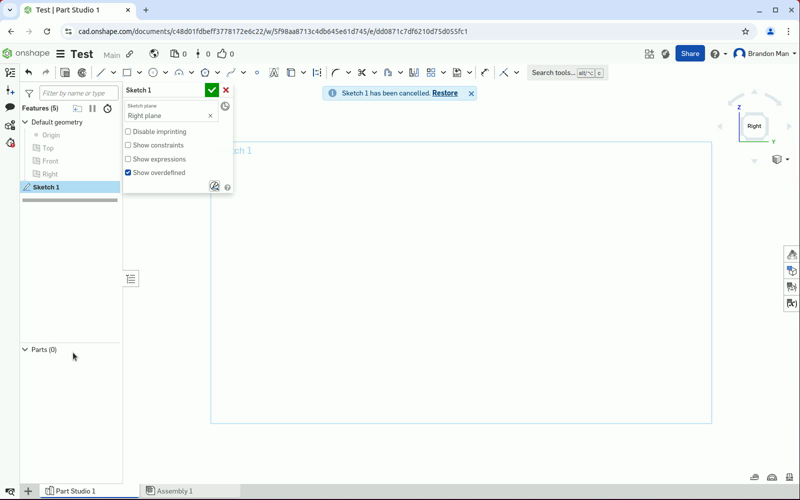
key(y)
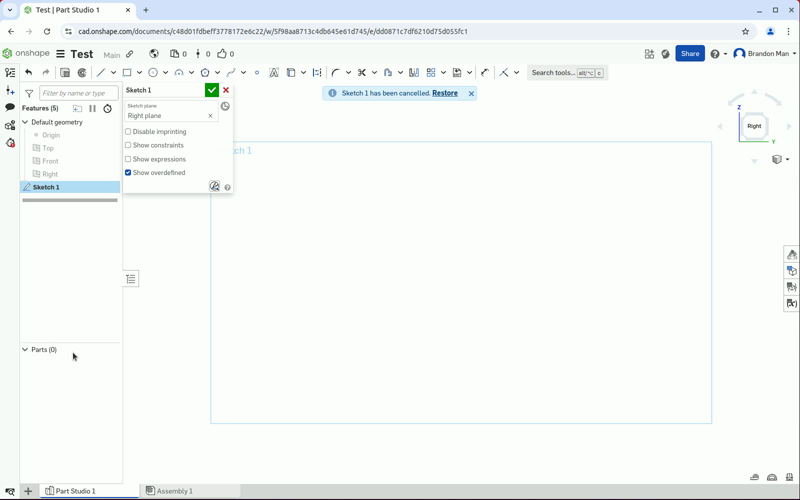
key(l)
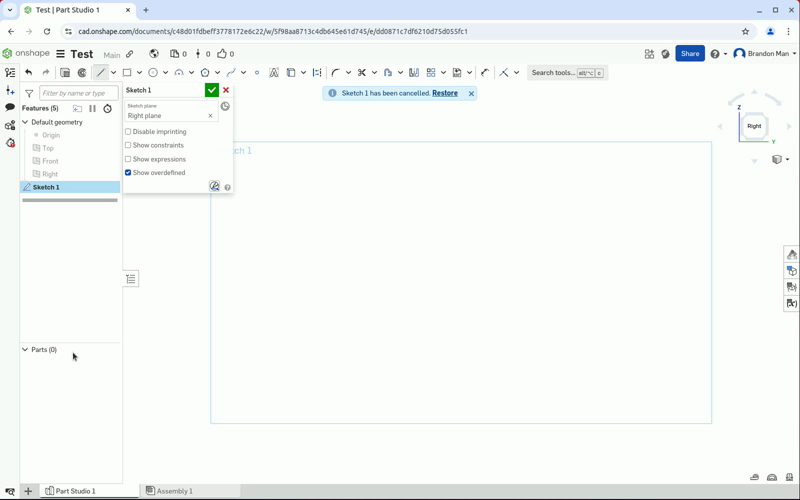
key_down(shift)
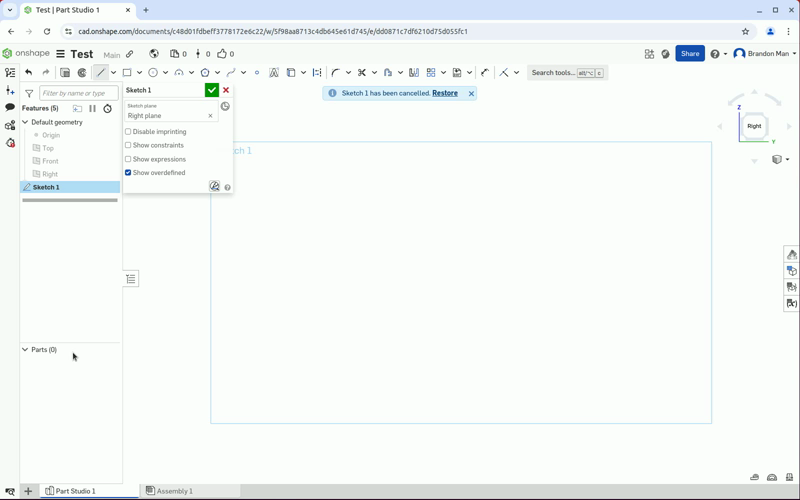
mouse_move(460, 282)
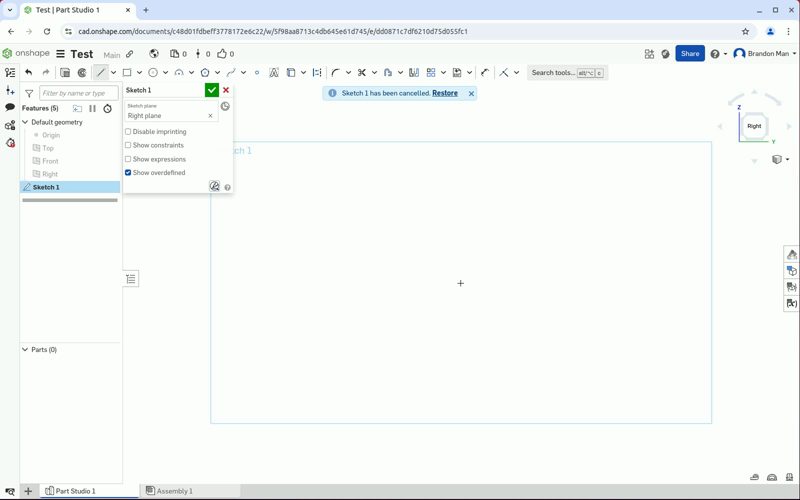
click(460, 282)
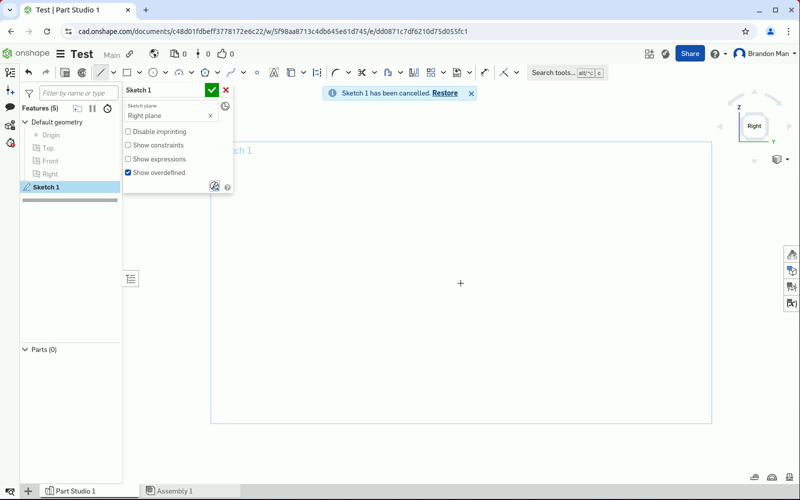
key_up(shift)
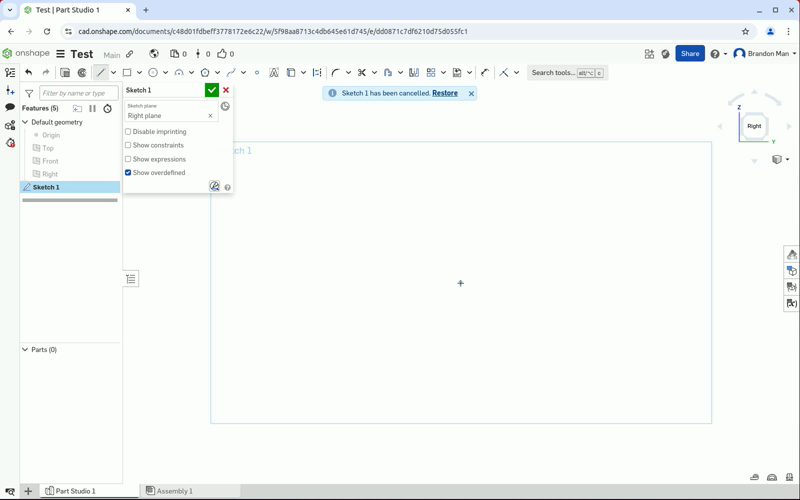
key_down(shift)
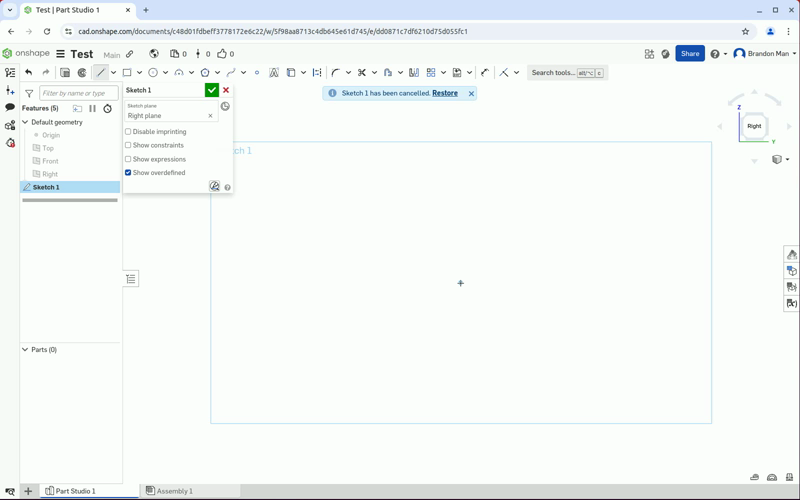
mouse_move(544, 282)
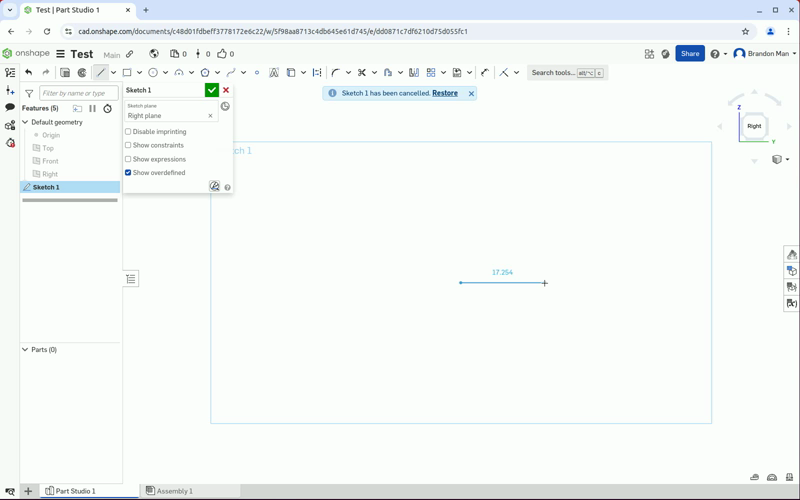
click(544, 282)
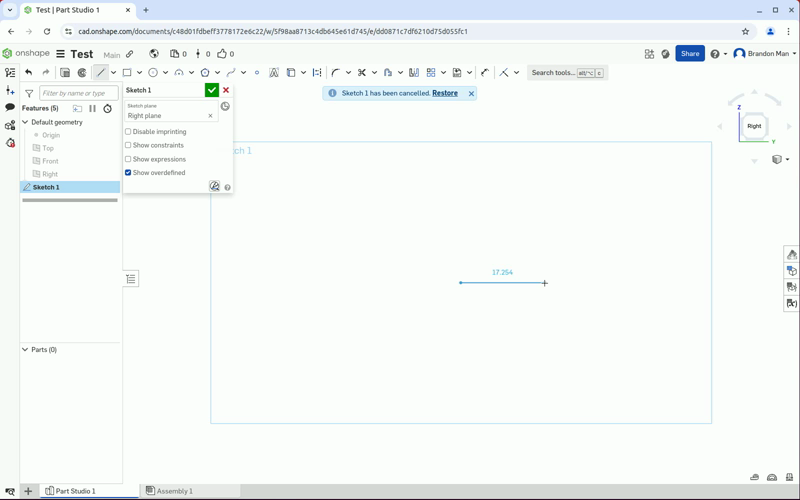
key_up(shift)
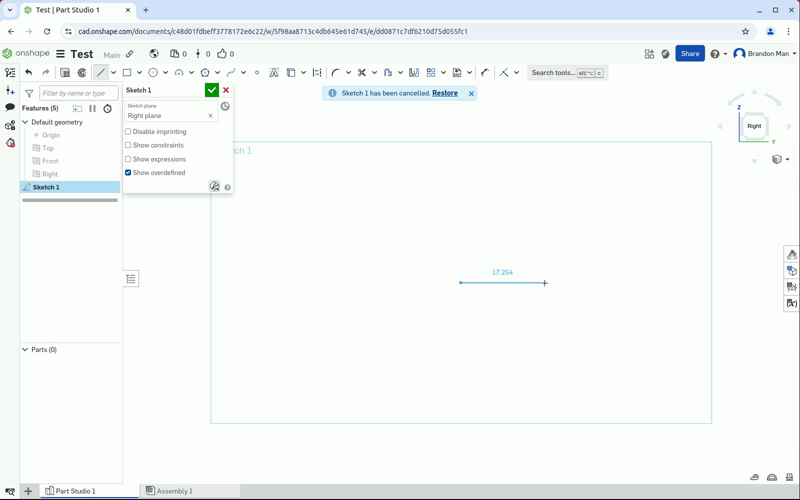
key_down(shift)
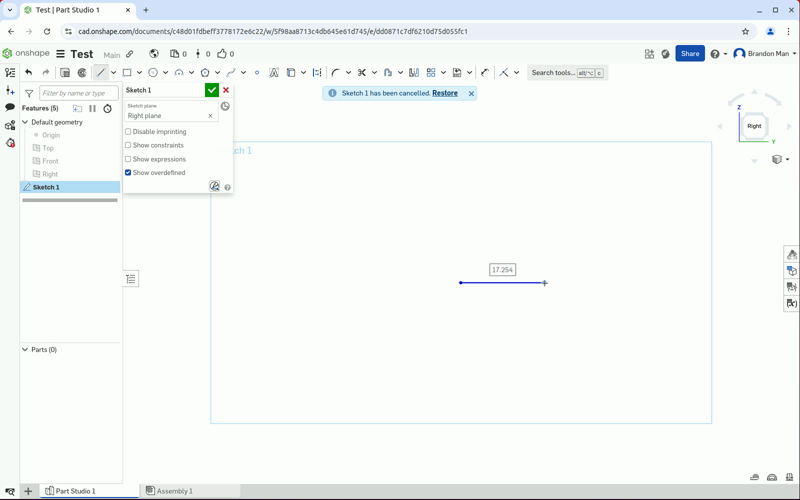
mouse_move(544, 170)
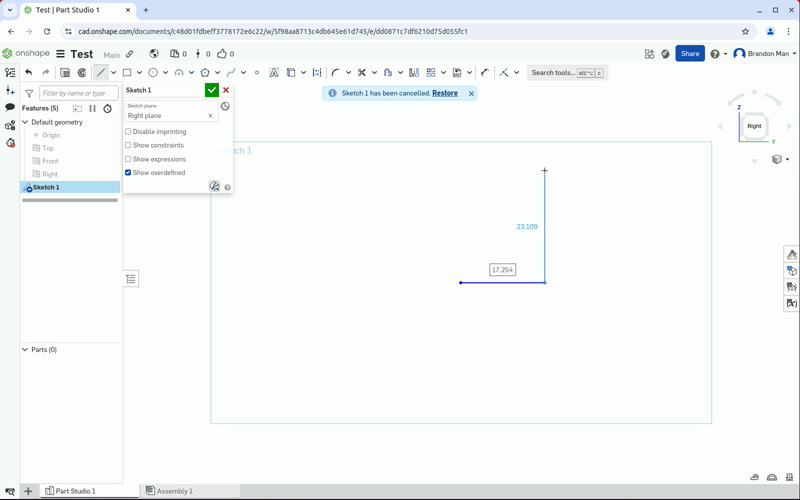
click(544, 170)
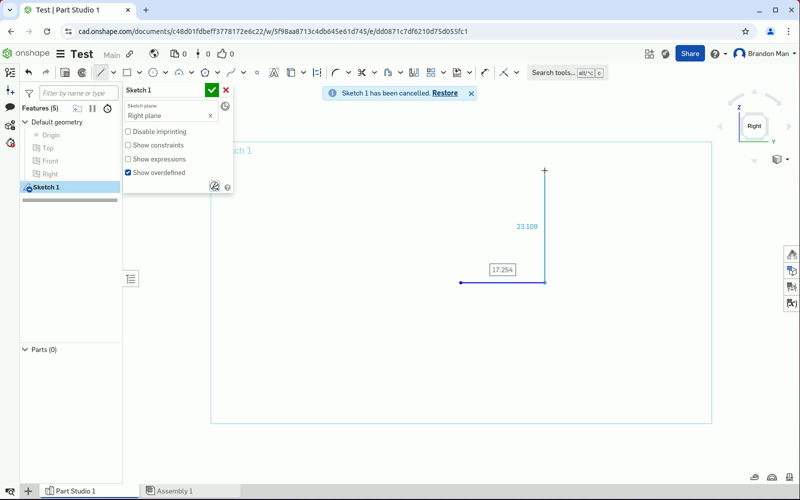
key_up(shift)
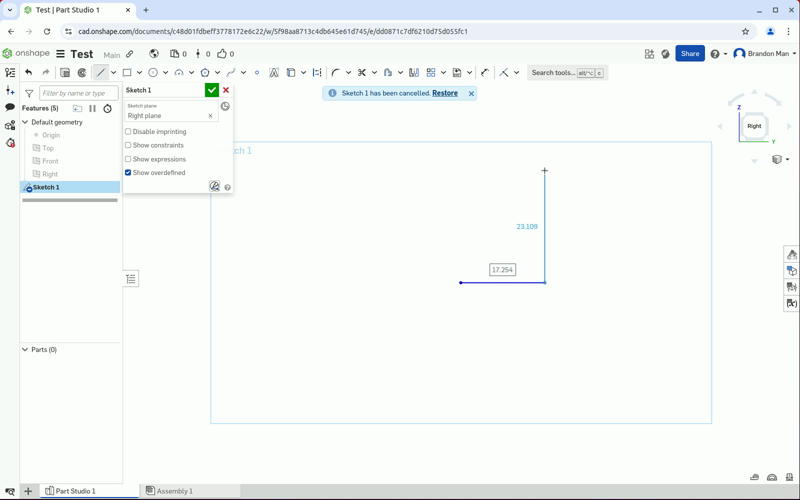
key_down(shift)
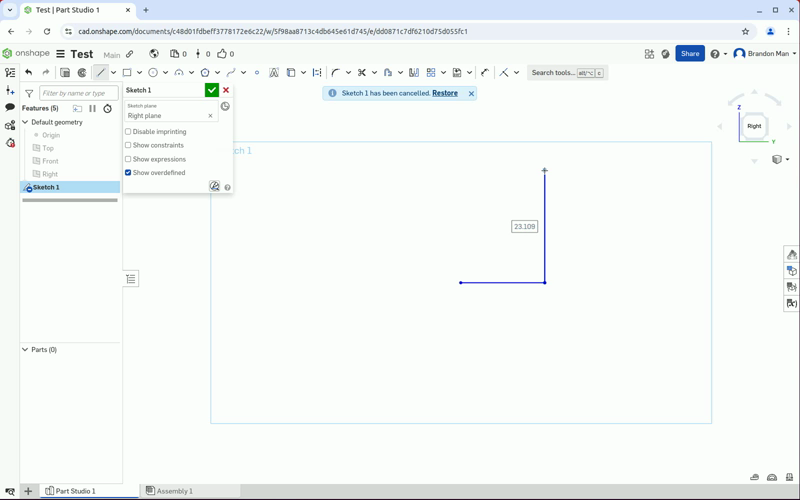
mouse_move(460, 170)
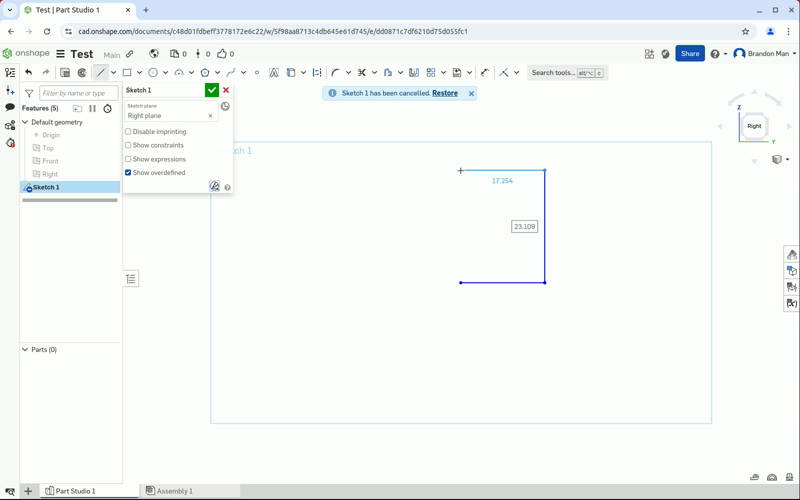
click(460, 170)
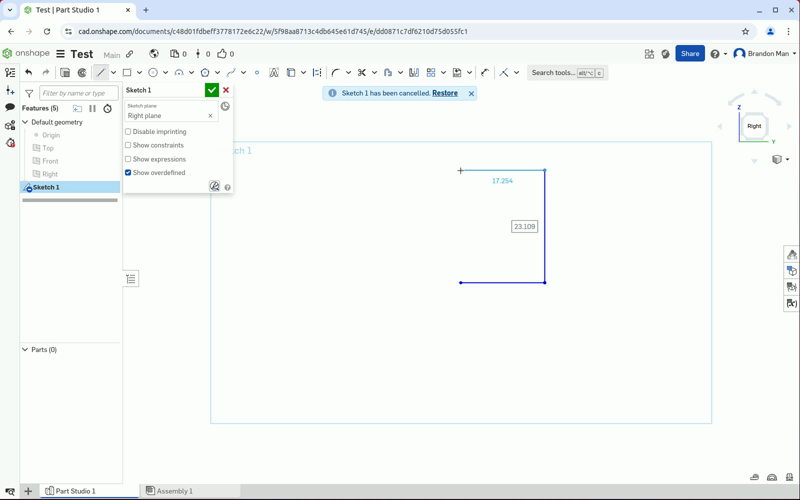
key_up(shift)
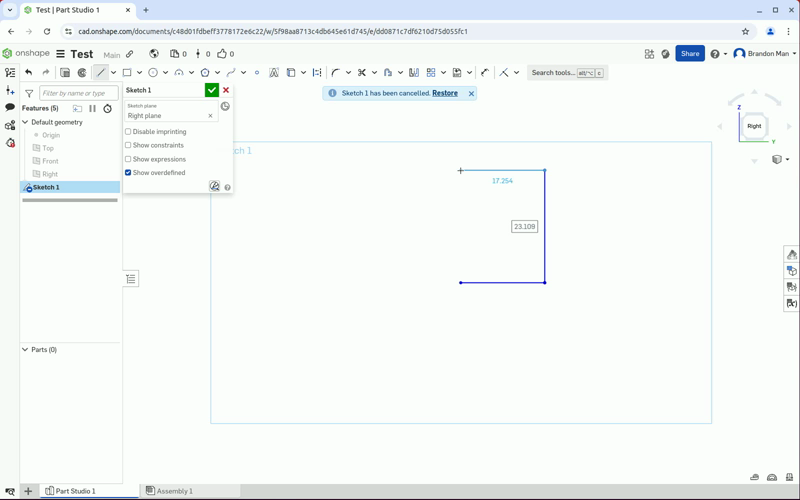
key_down(shift)
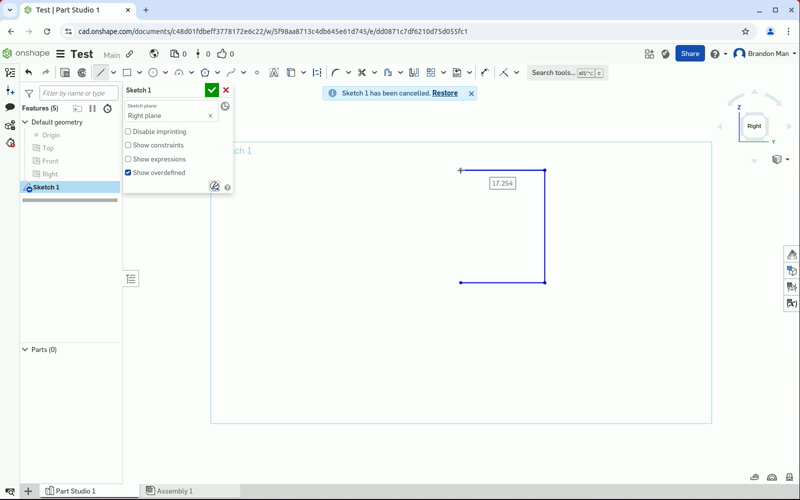
mouse_move(460, 282)
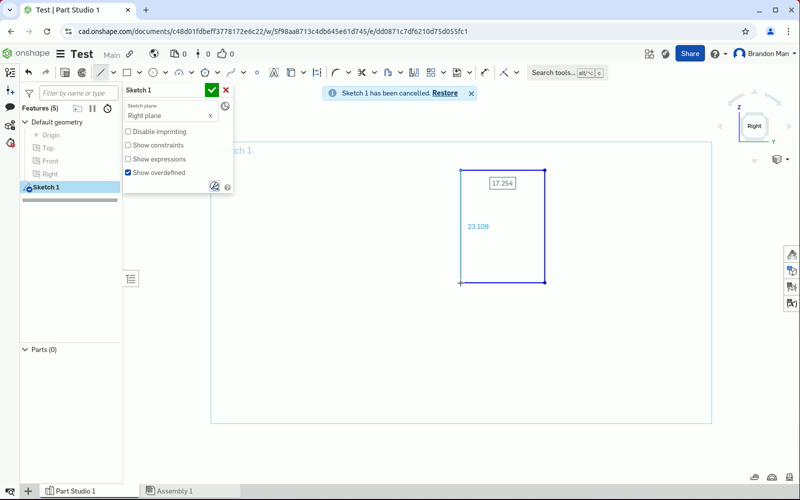
key_up(shift)
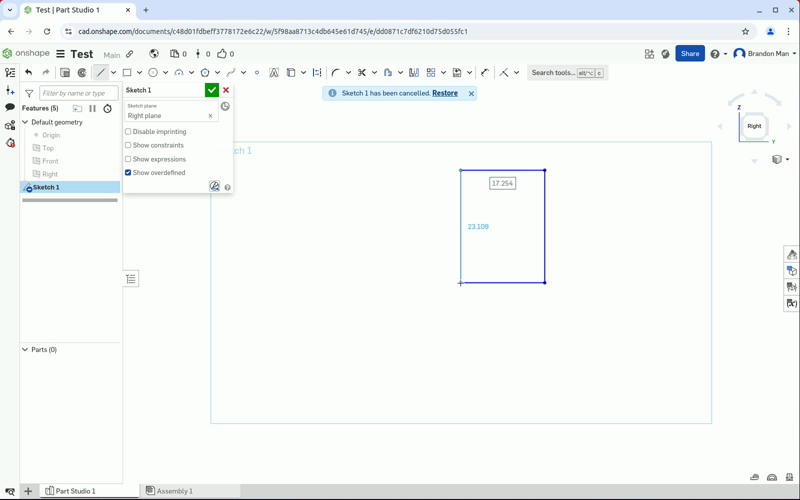
click(460, 282)
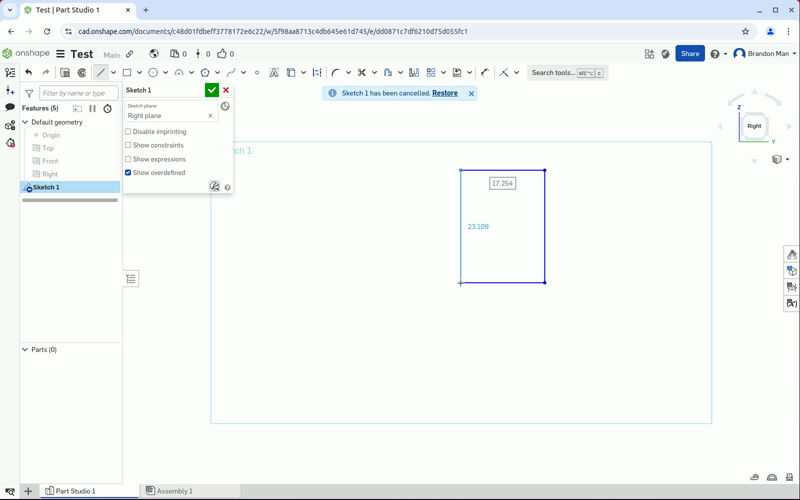
key(esc)
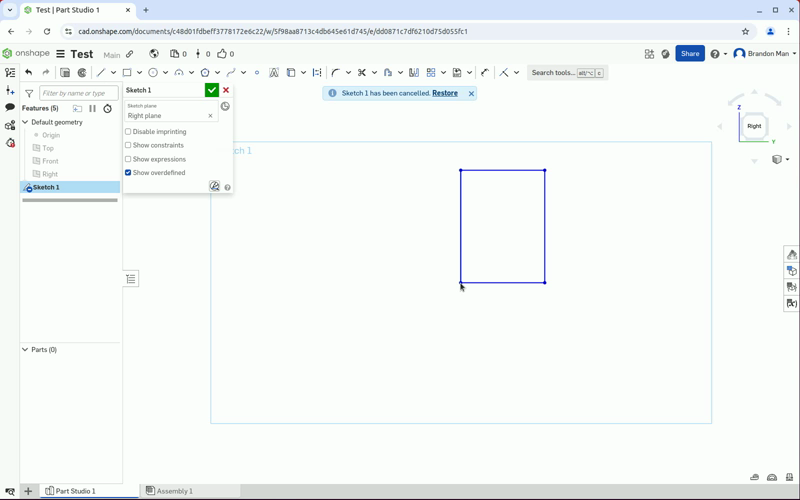
mouse_move(511, 213)
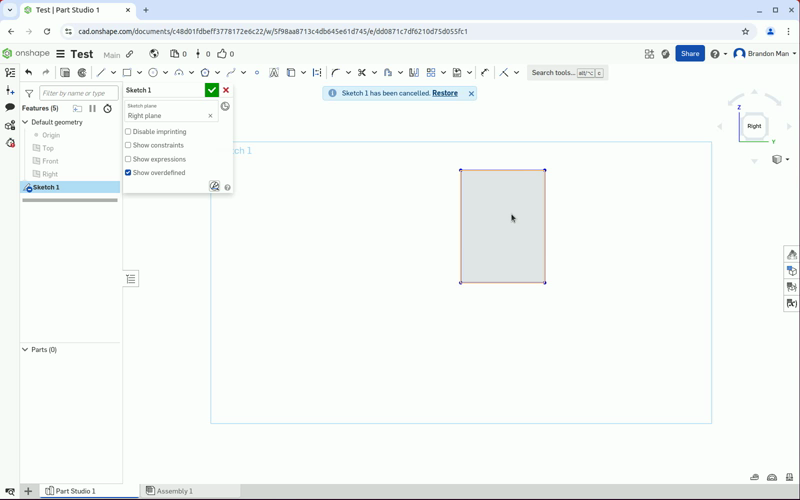
click(511, 213)
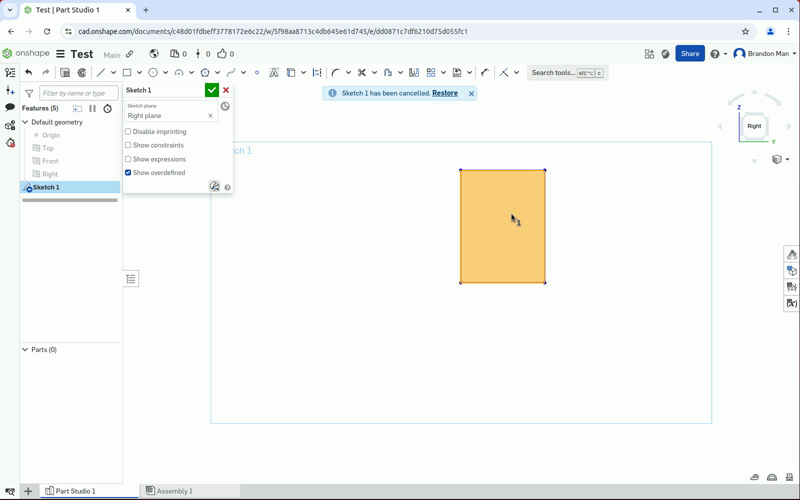
mouse_move(73, 352)
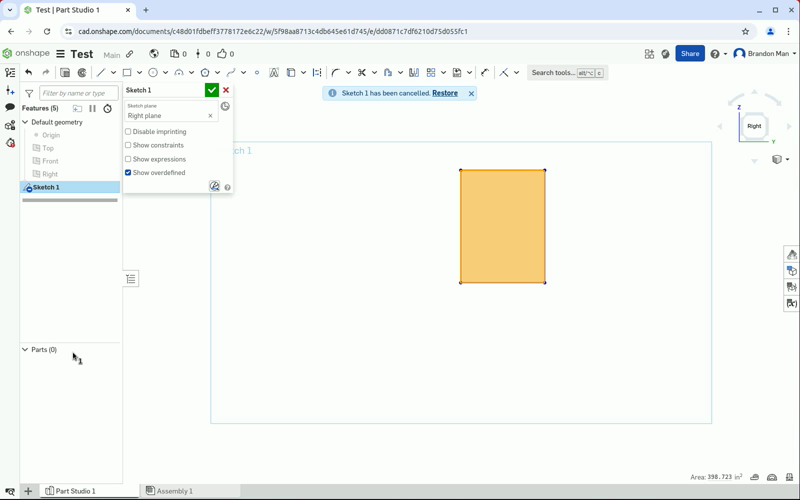
key(shift+y)
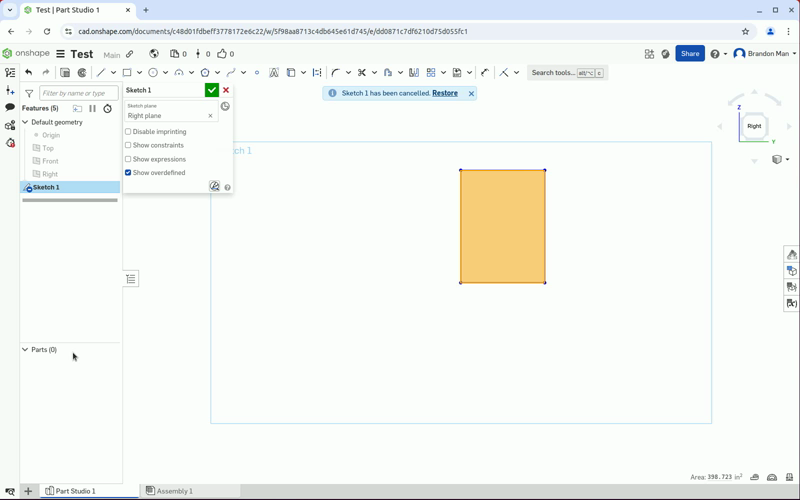
key(shift+e)
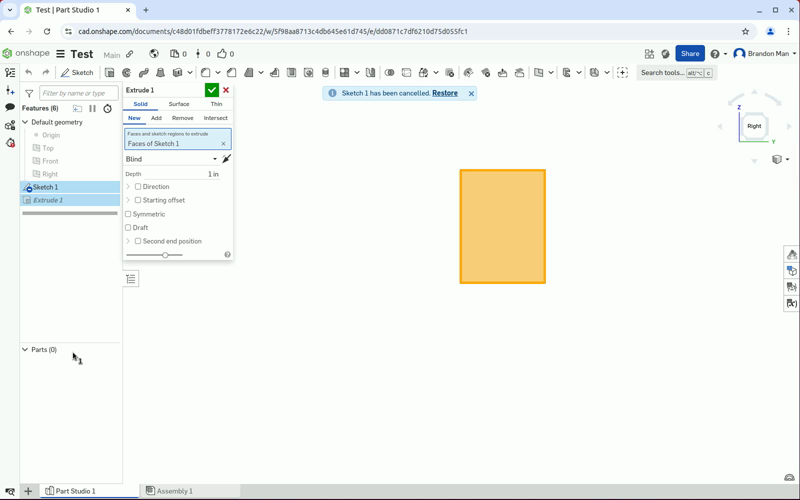
mouse_move(143, 106)
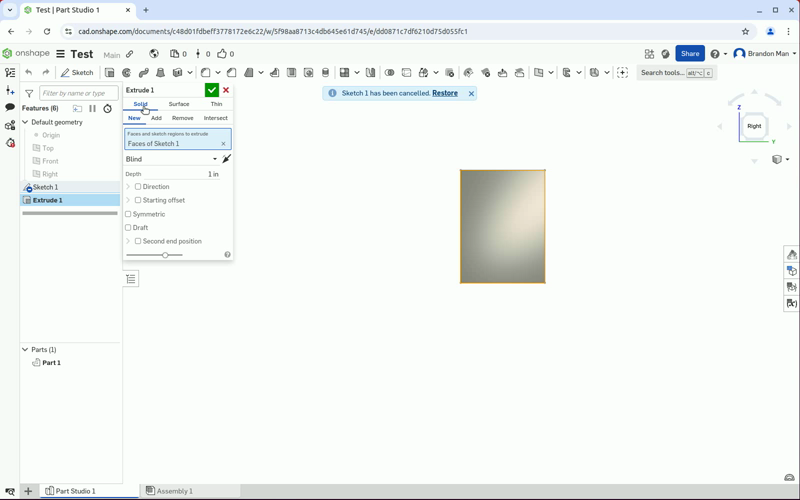
click(143, 106)
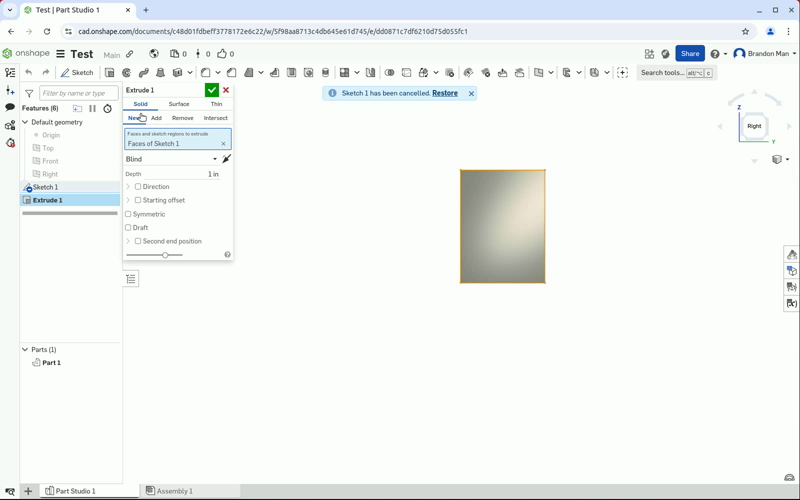
mouse_move(137, 120)
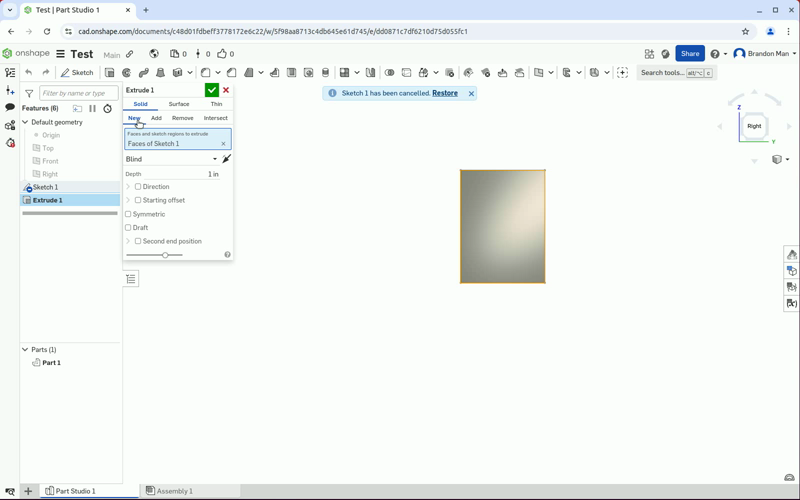
click(137, 120)
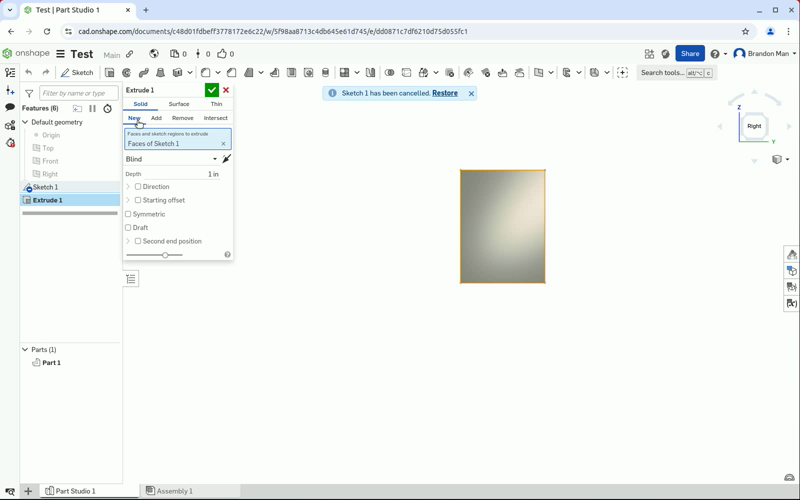
key(tab, 4)
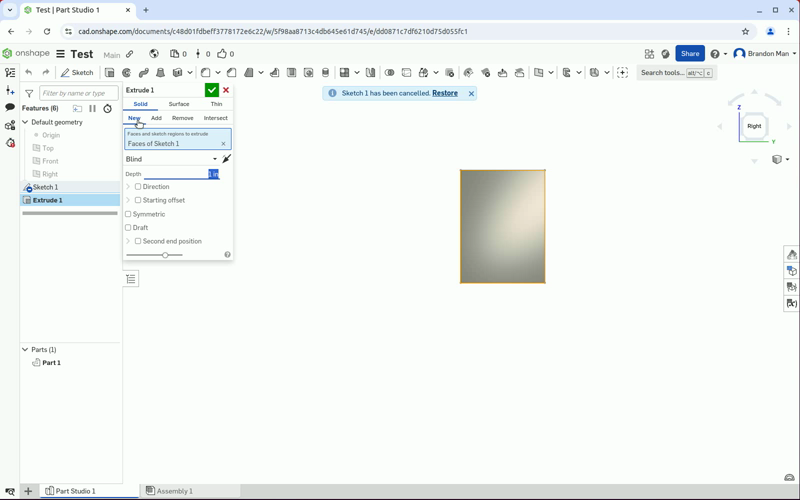
text(15.405)
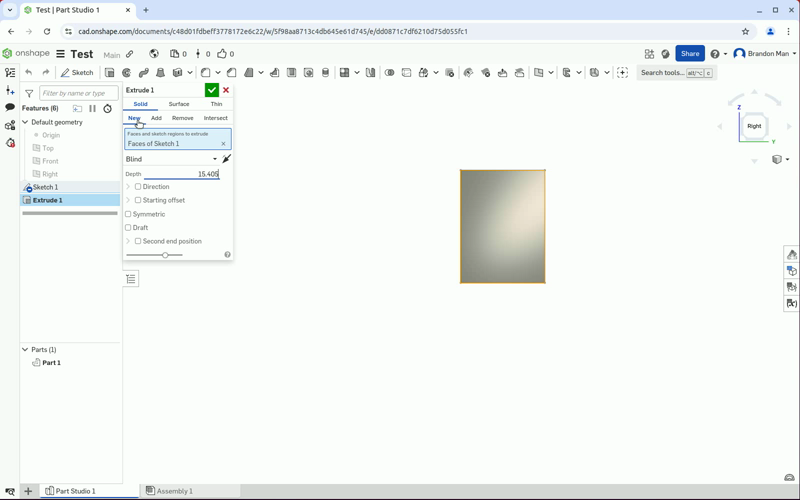
key(enter)
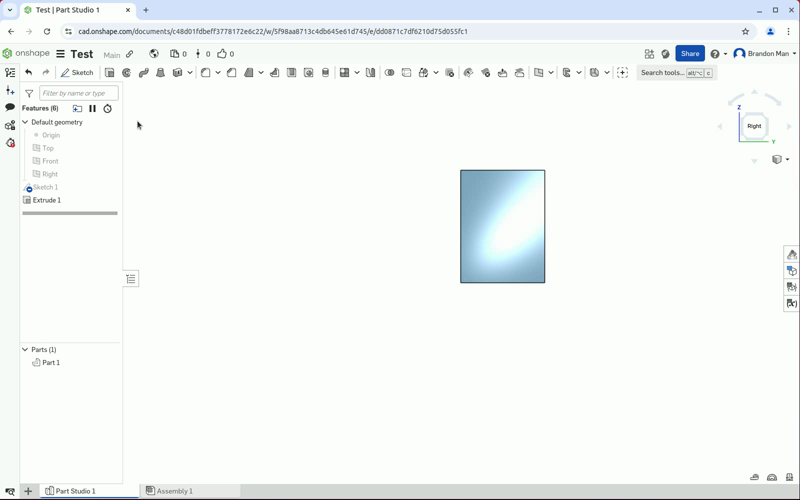
key(shift+h)
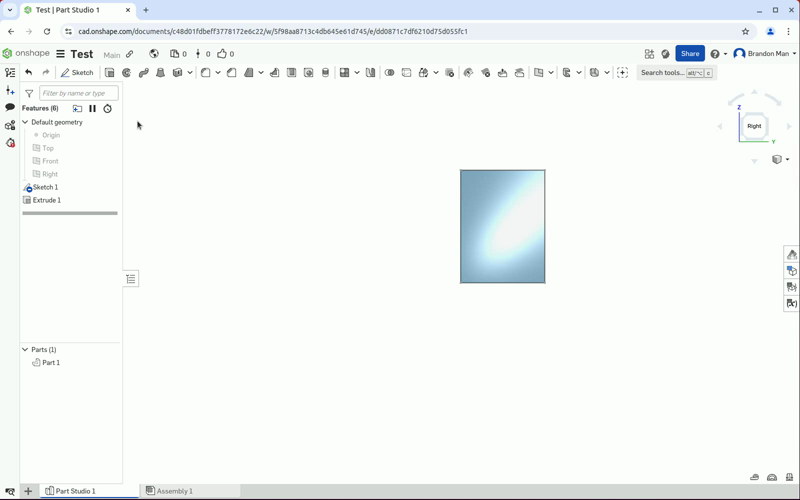
key(shift+h)
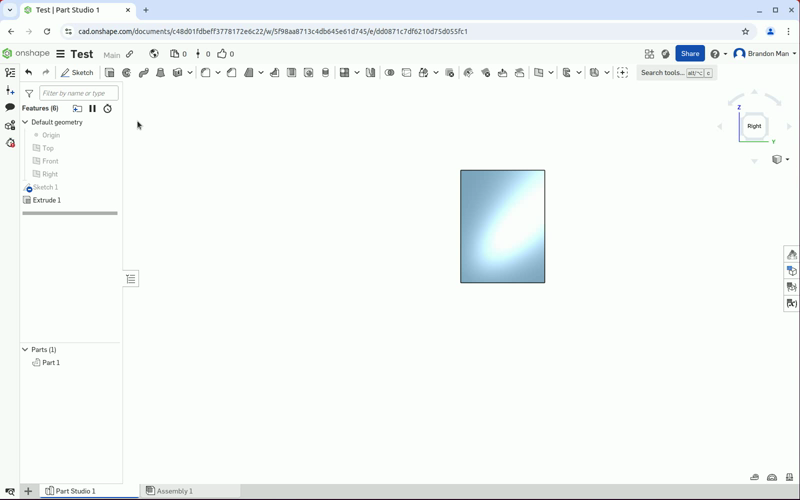
mouse_move(73, 189)
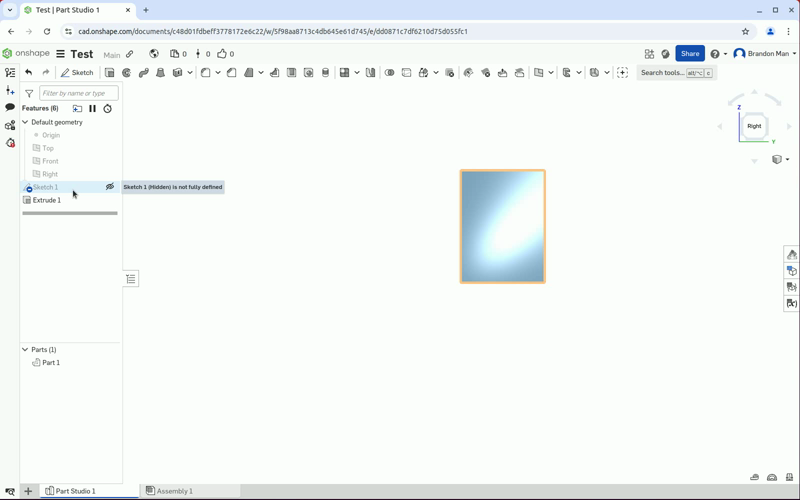
click(73, 189)
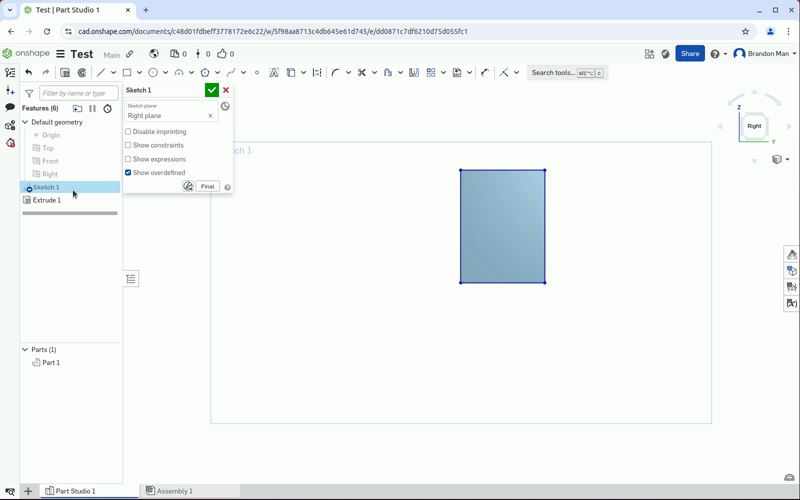
mouse_move(229, 92)
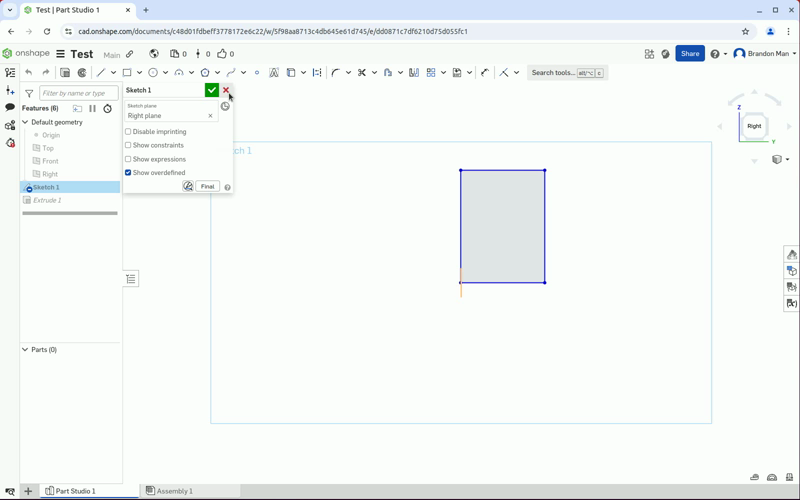
click(229, 92)
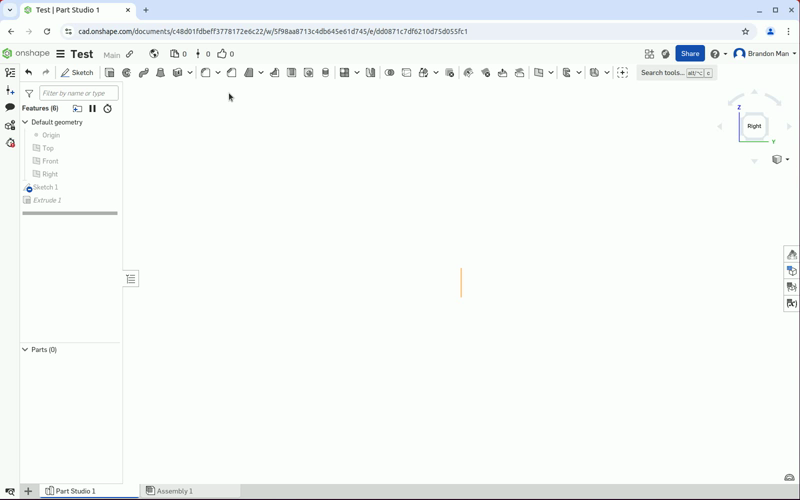
mouse_move(541, 75)
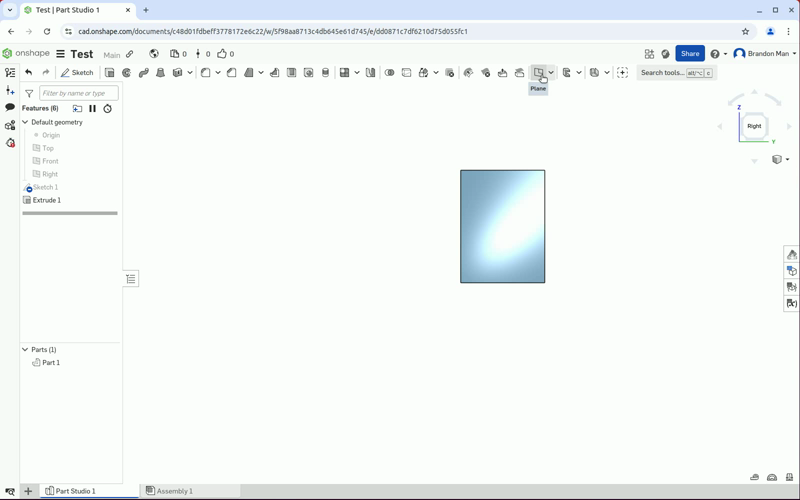
click(541, 75)
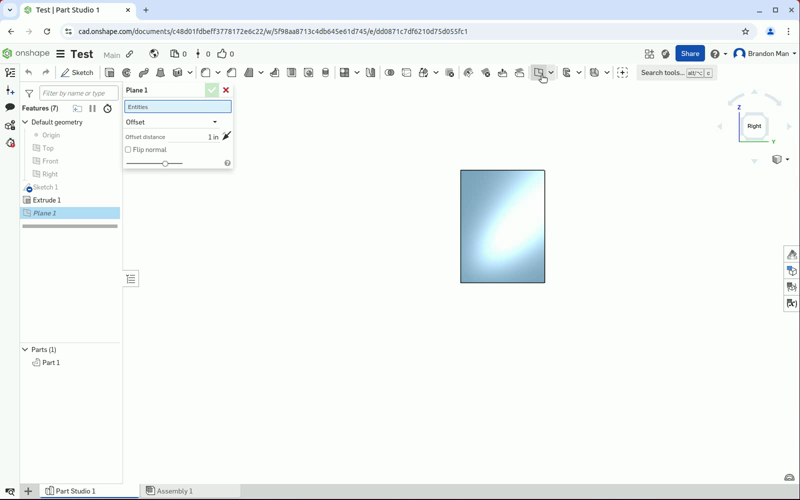
mouse_move(73, 176)
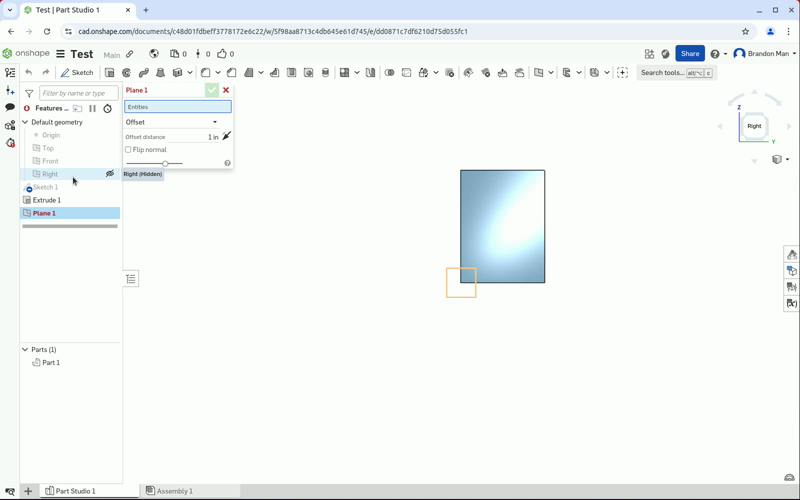
click(73, 176)
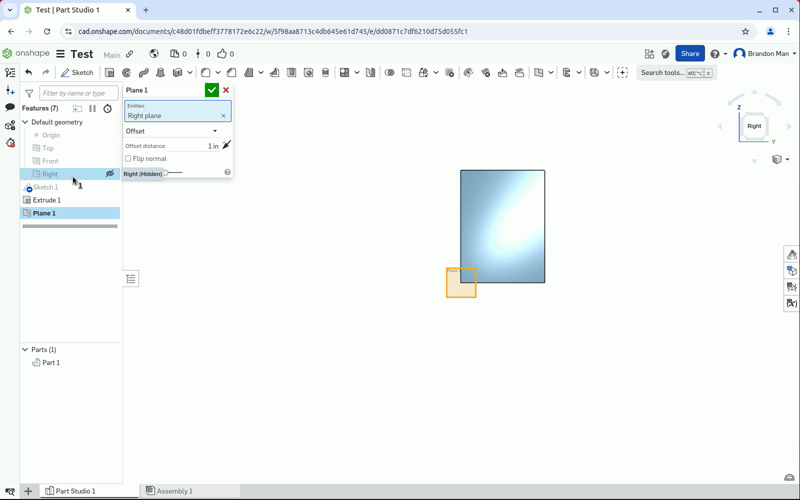
key(tab, 2)
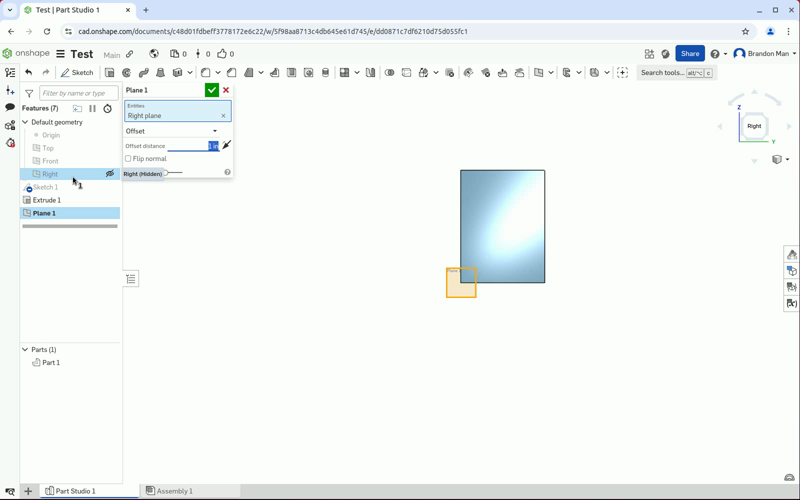
text(15.405)
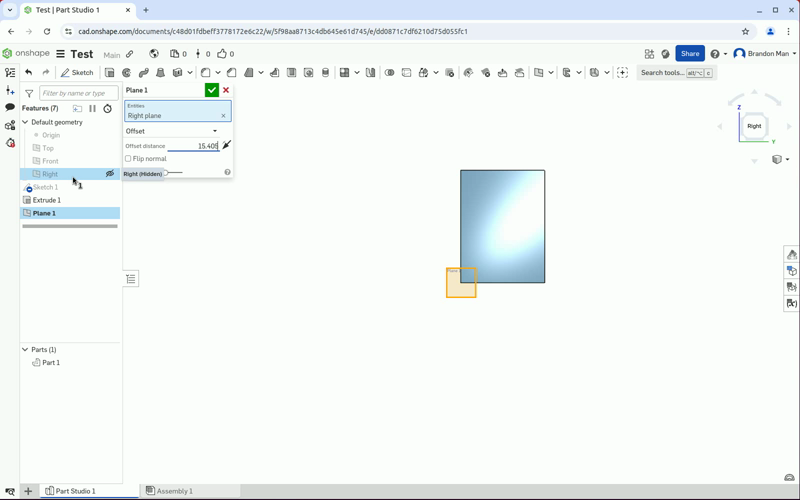
key(enter, 2)
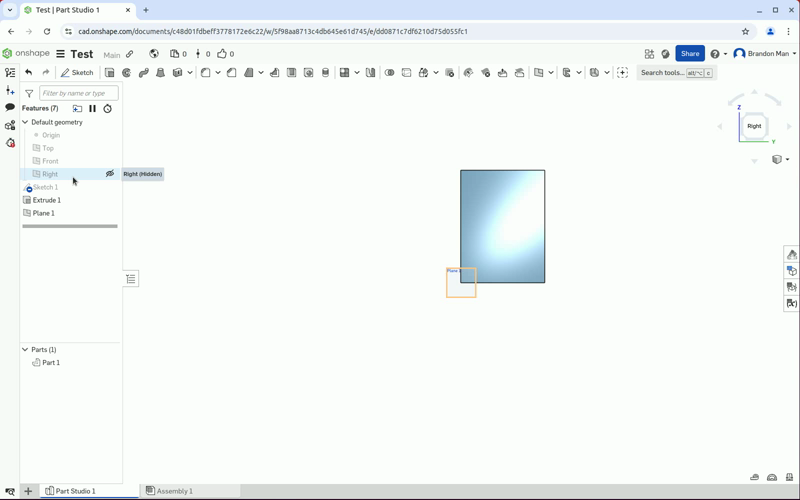
key(shift+s)
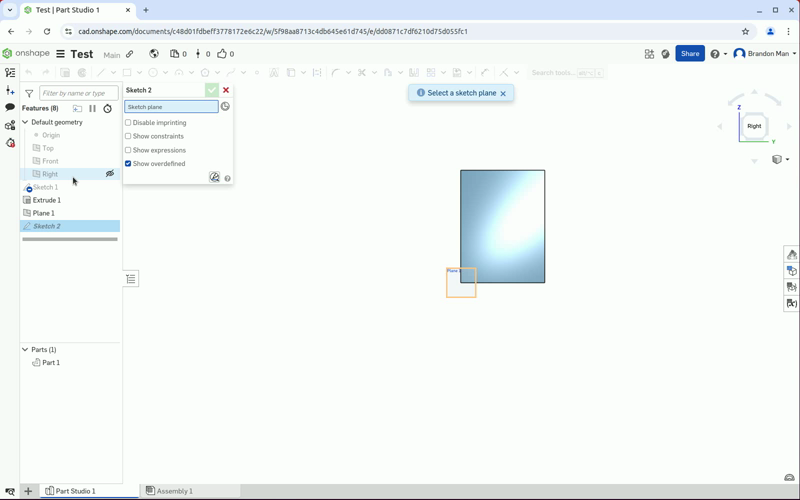
mouse_move(73, 215)
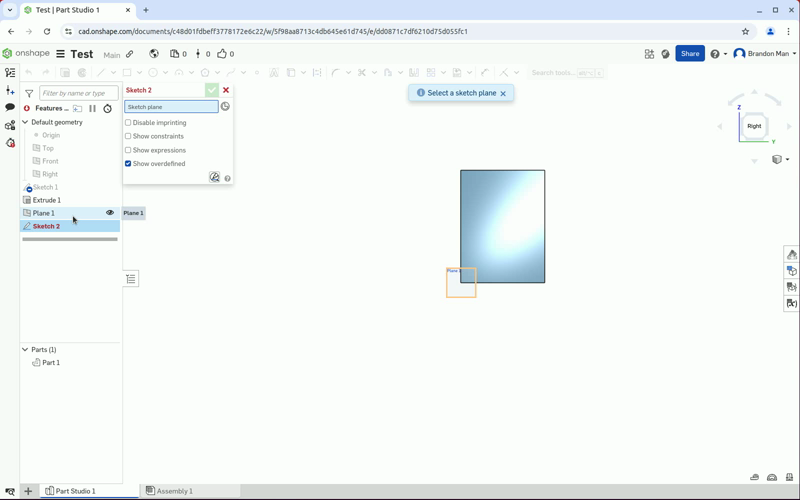
click(73, 215)
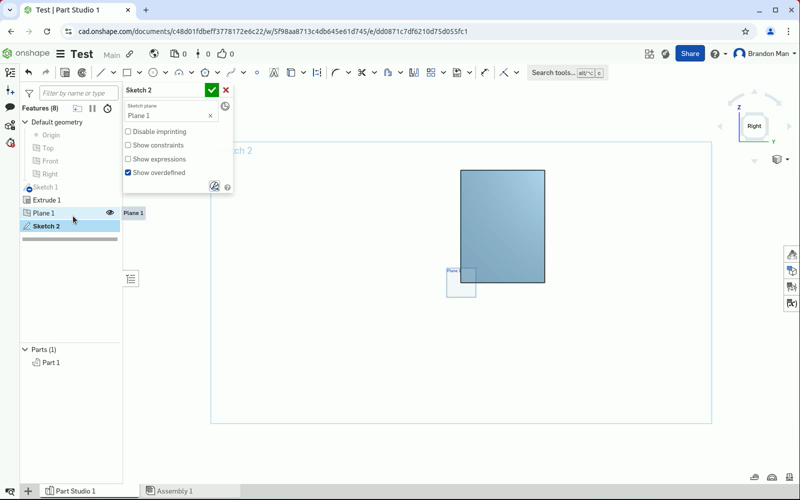
mouse_move(73, 352)
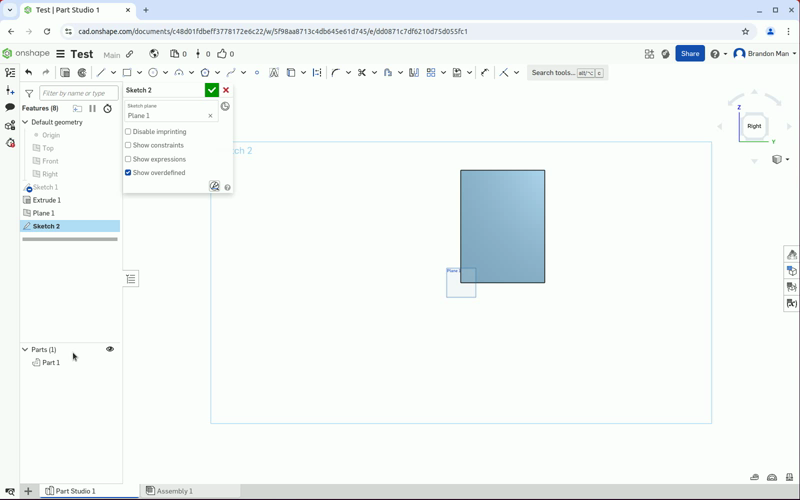
key(y)
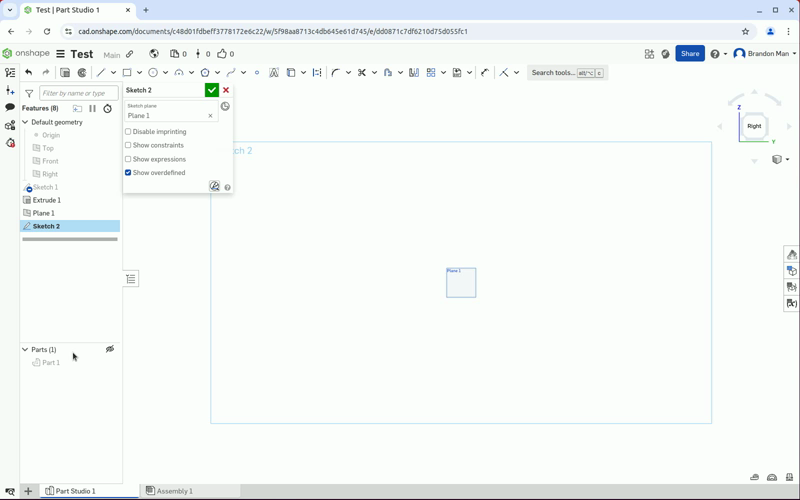
key(l)
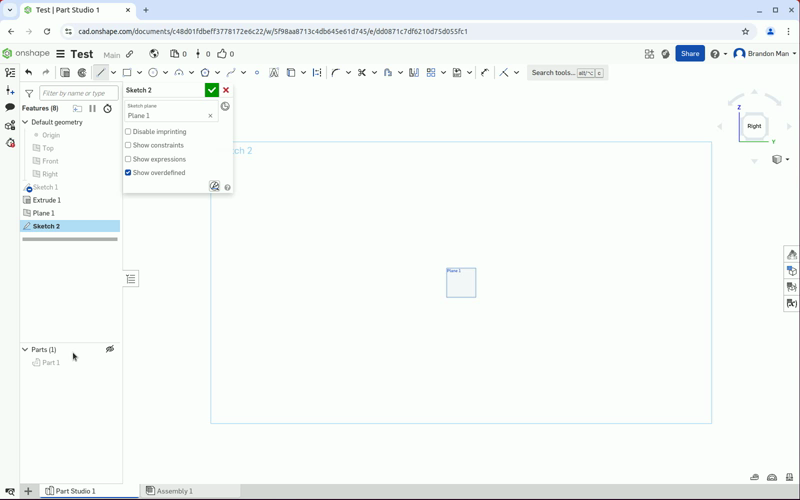
key_down(shift)
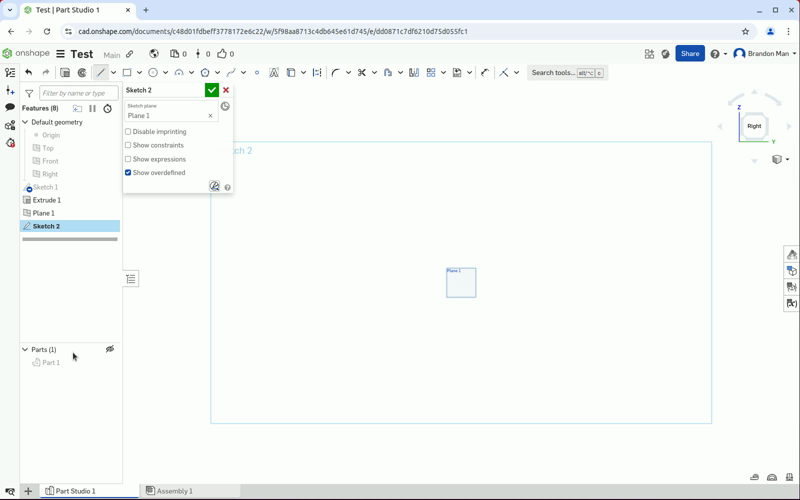
mouse_move(479, 264)
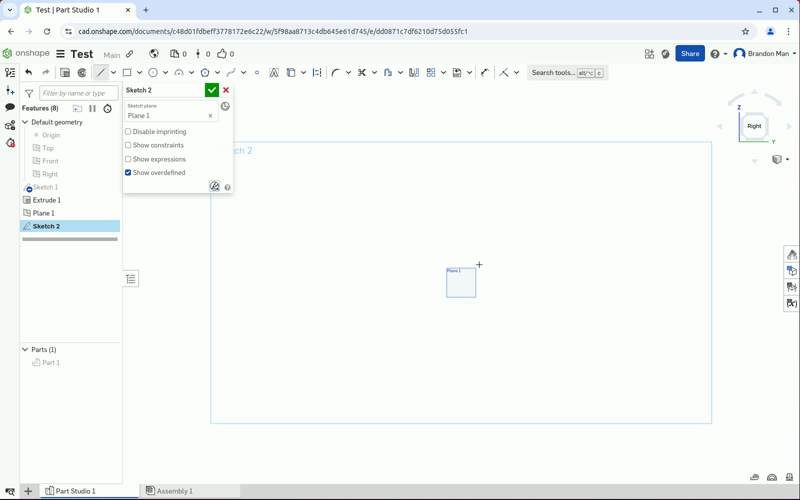
click(479, 264)
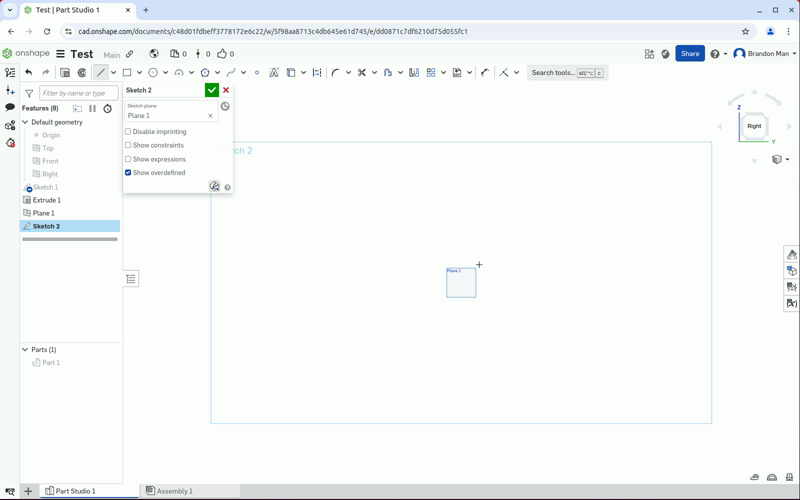
key_up(shift)
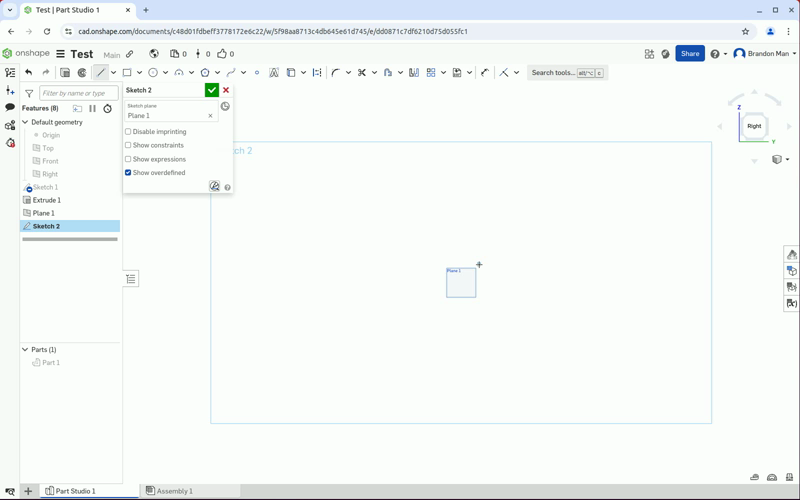
key_down(shift)
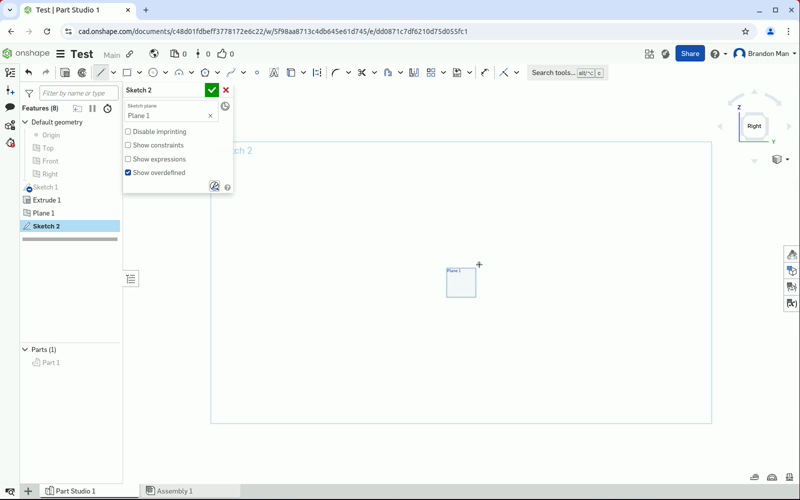
mouse_move(509, 264)
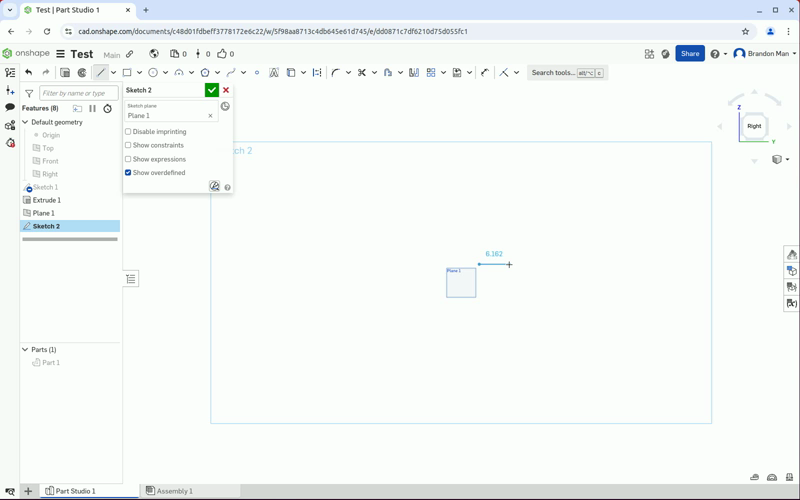
mouse_move(526, 264)
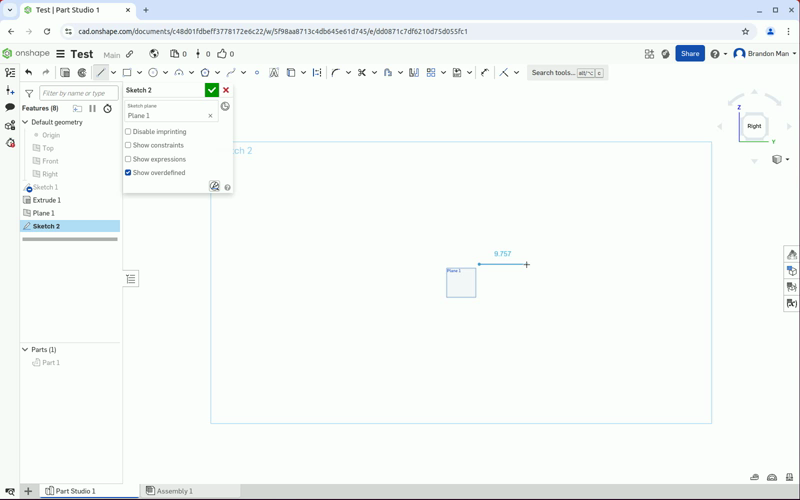
click(526, 264)
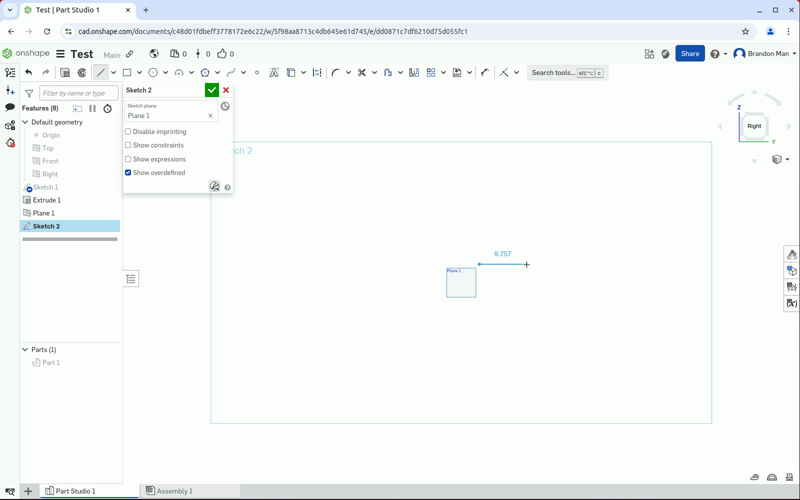
key_up(shift)
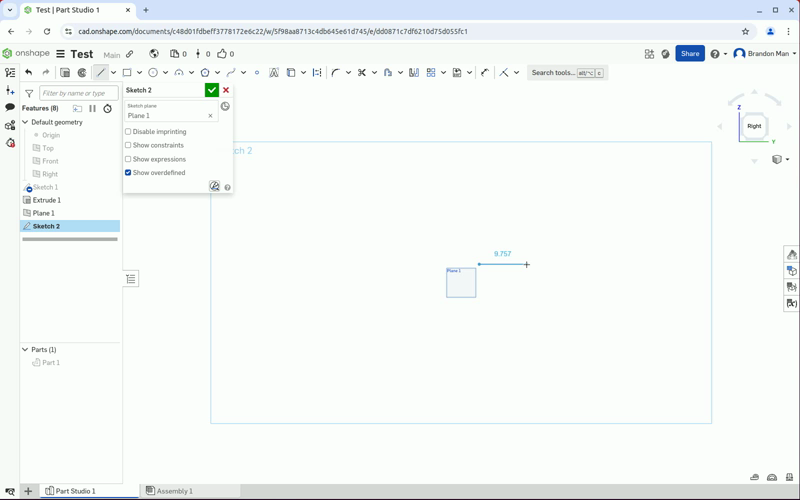
key_down(shift)
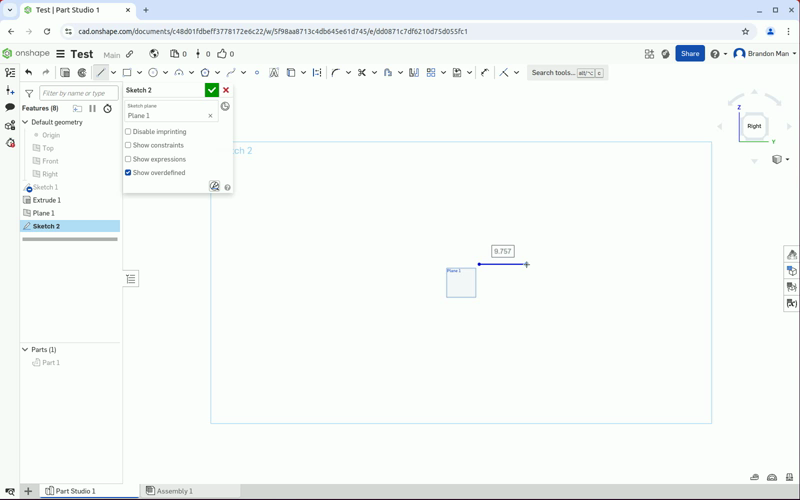
mouse_move(526, 198)
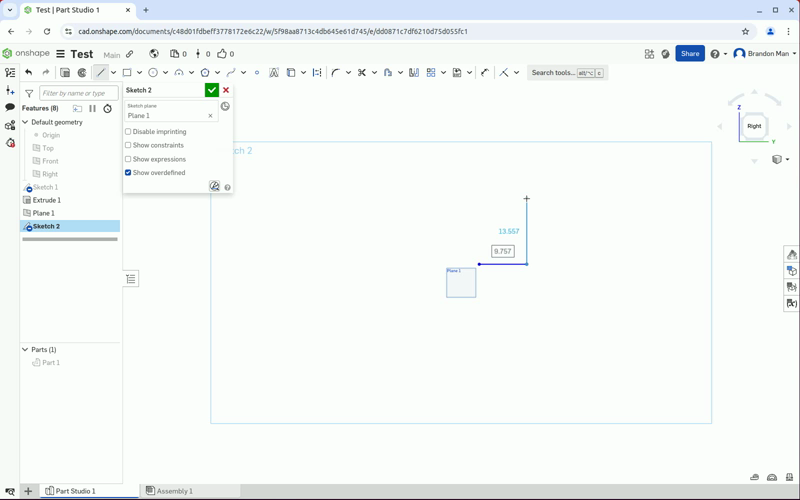
click(526, 198)
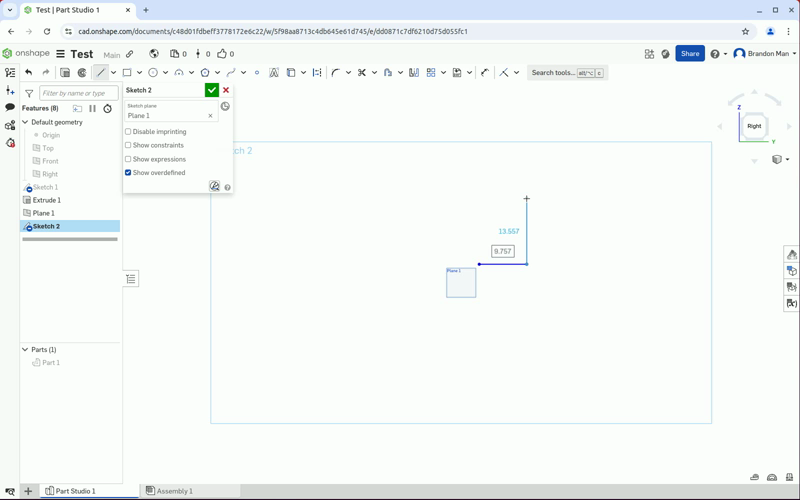
key_up(shift)
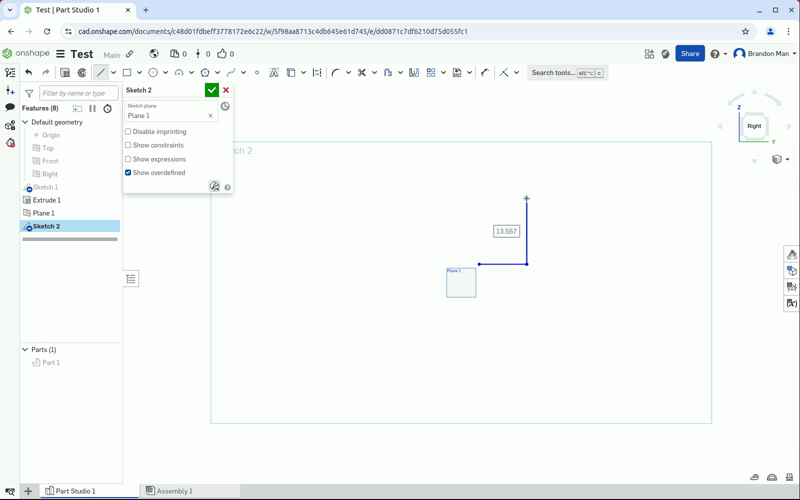
key_down(shift)
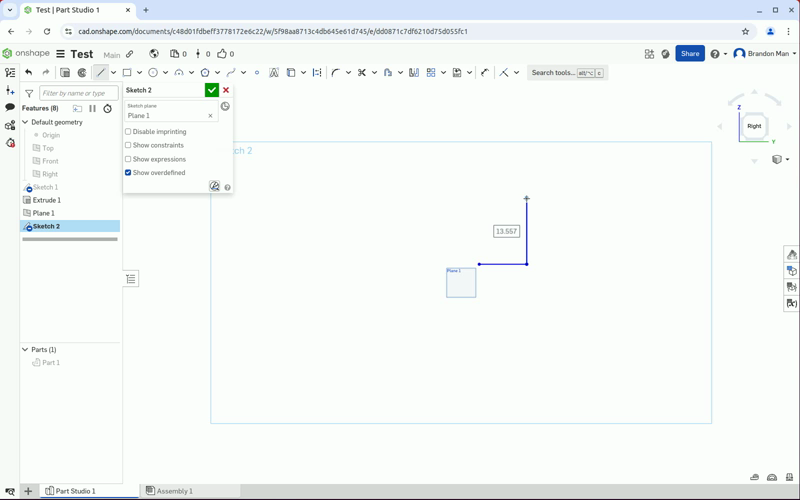
mouse_move(556, 198)
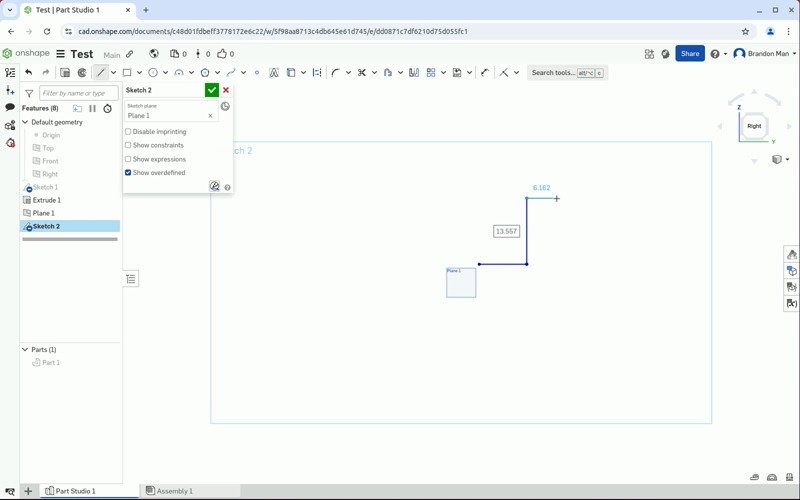
mouse_move(479, 198)
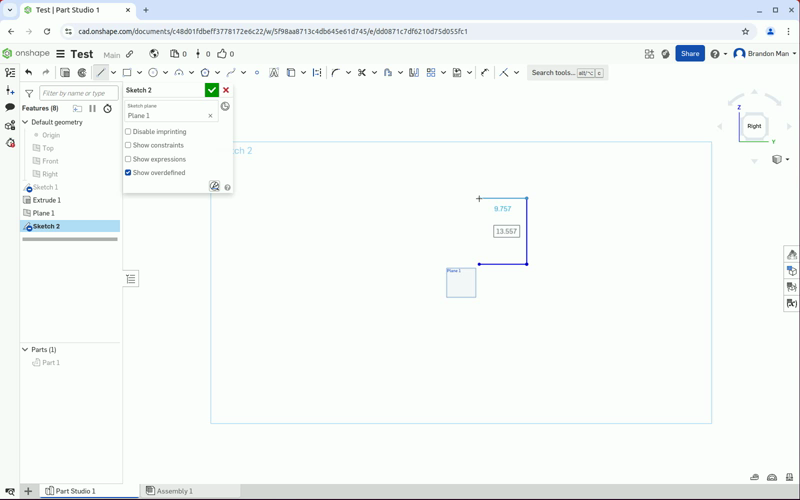
click(479, 198)
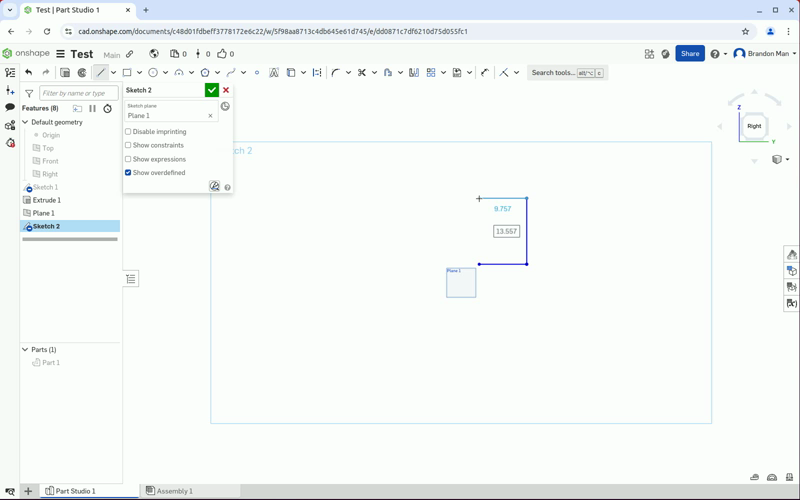
key_up(shift)
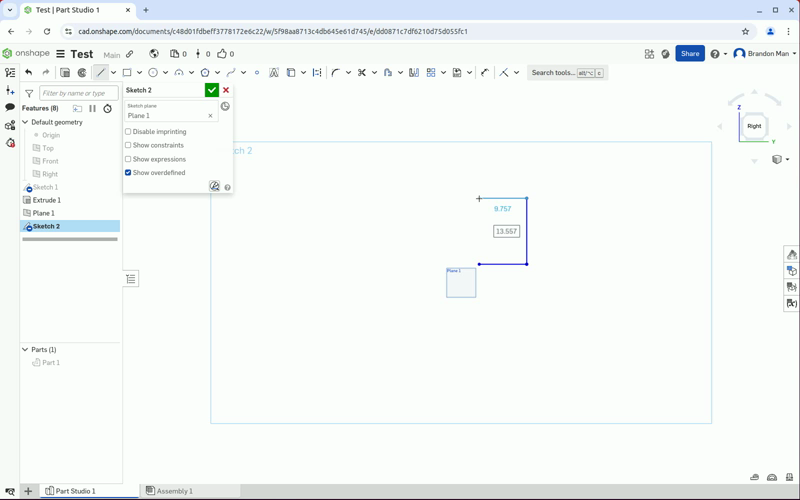
key_down(shift)
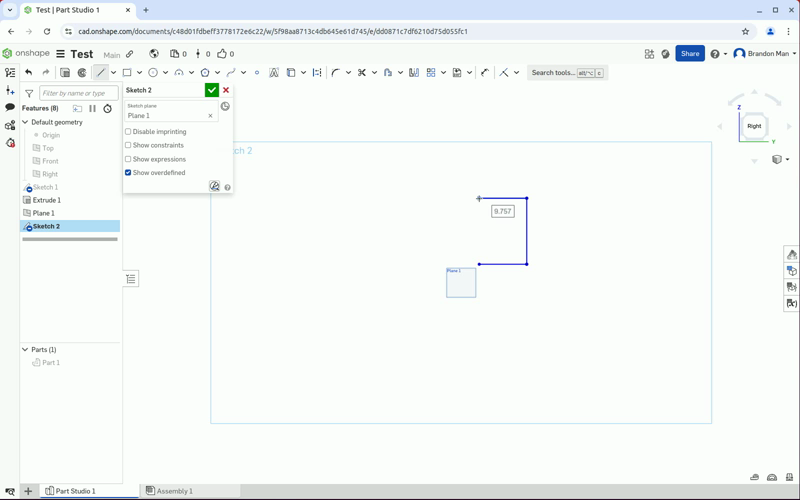
mouse_move(479, 264)
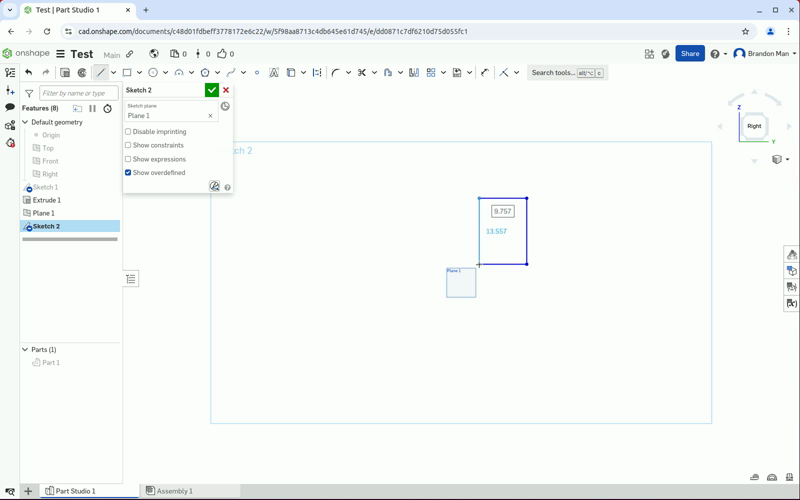
key_up(shift)
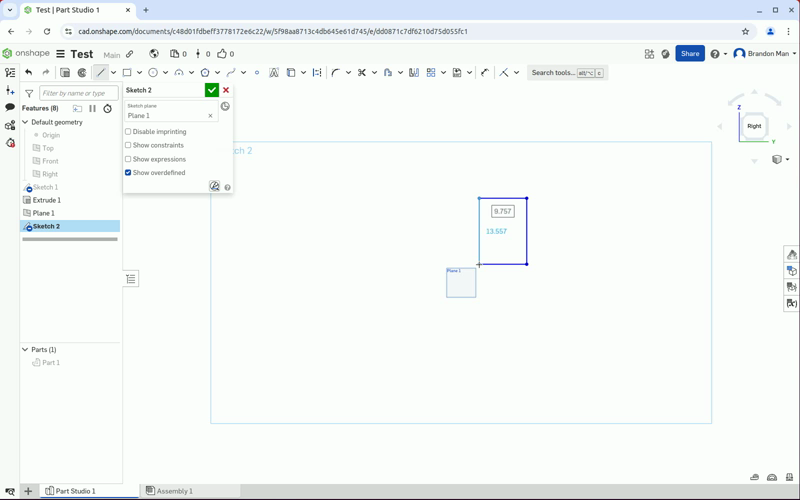
click(479, 264)
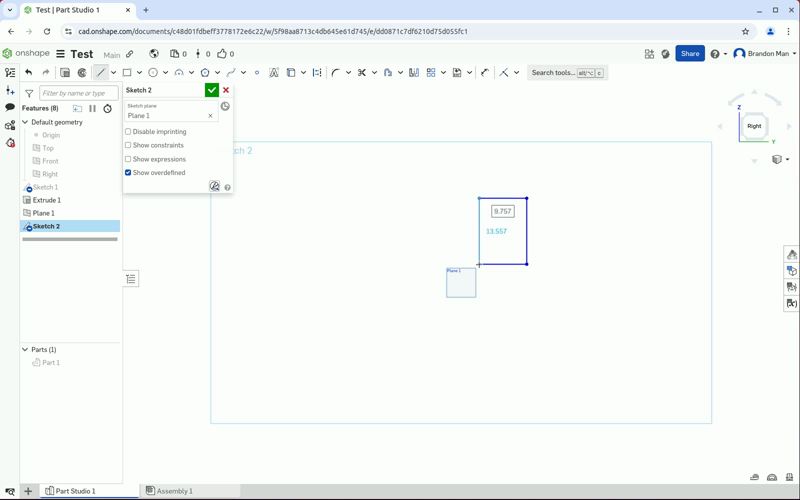
key(esc)
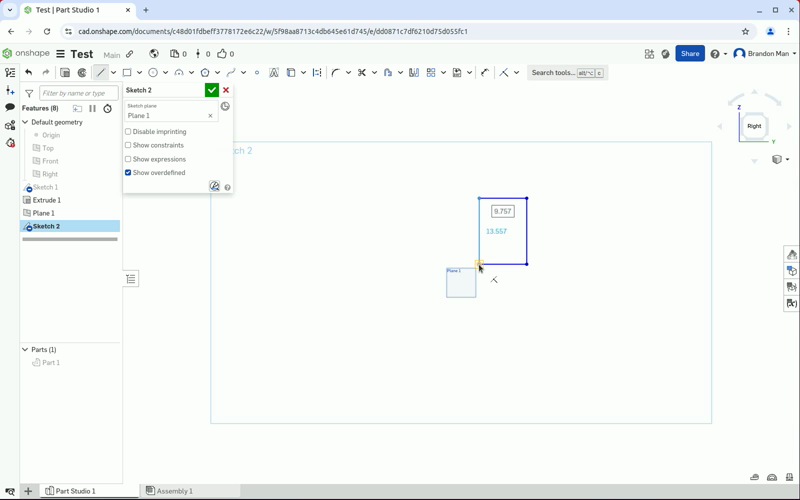
mouse_move(522, 224)
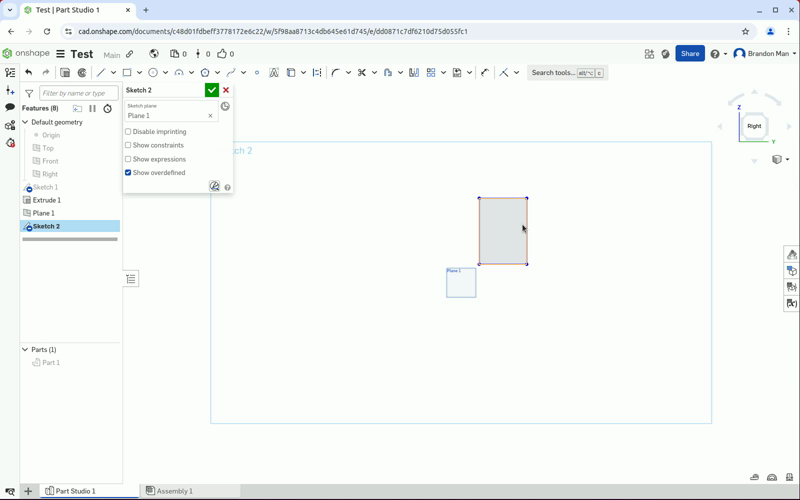
click(522, 224)
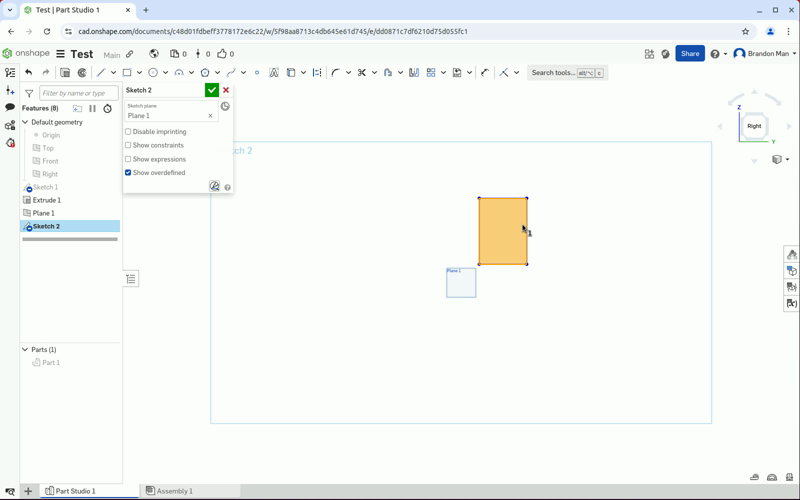
mouse_move(73, 352)
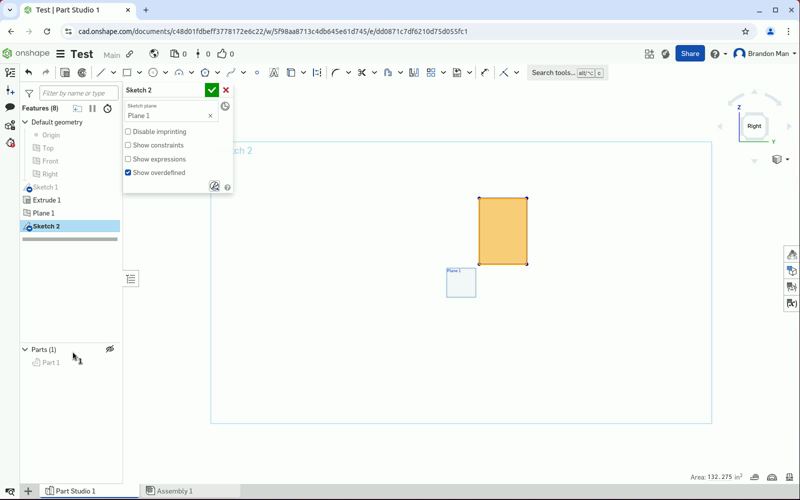
key(shift+y)
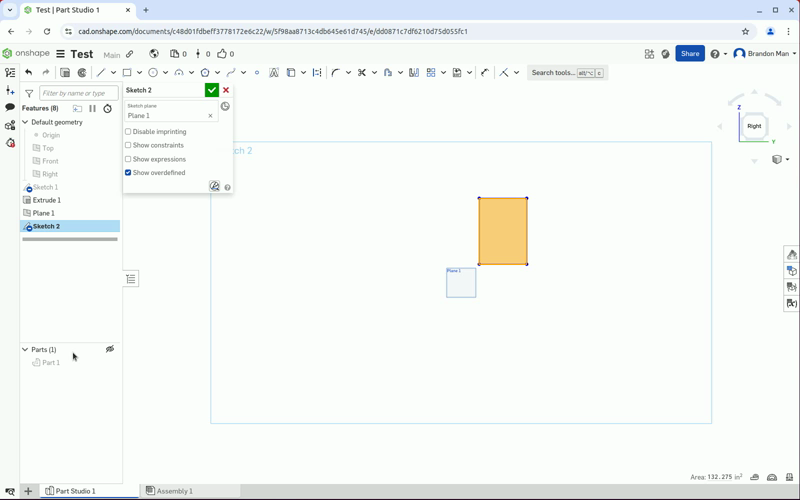
key(shift+e)
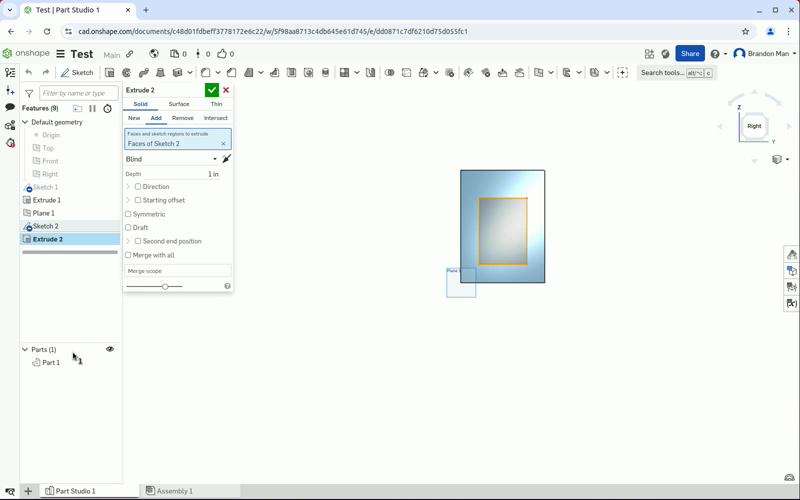
mouse_move(143, 106)
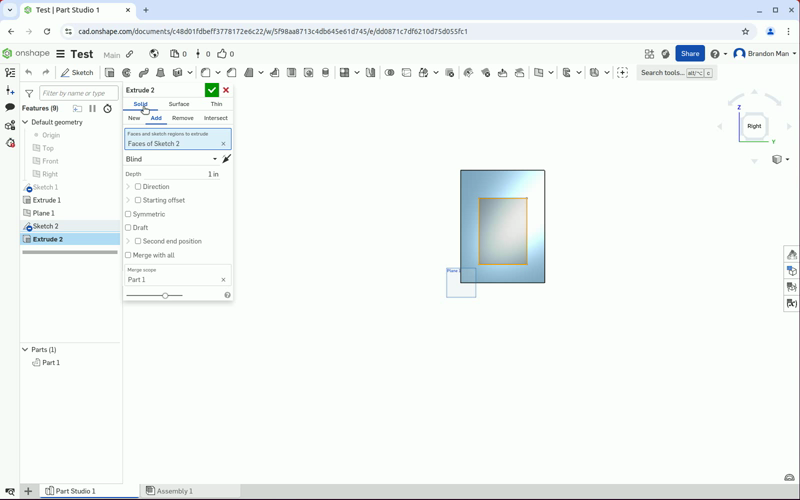
click(143, 106)
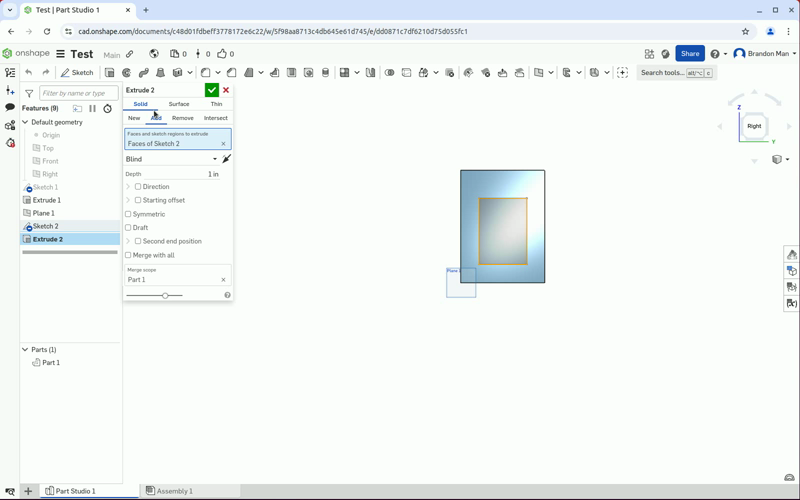
mouse_move(186, 120)
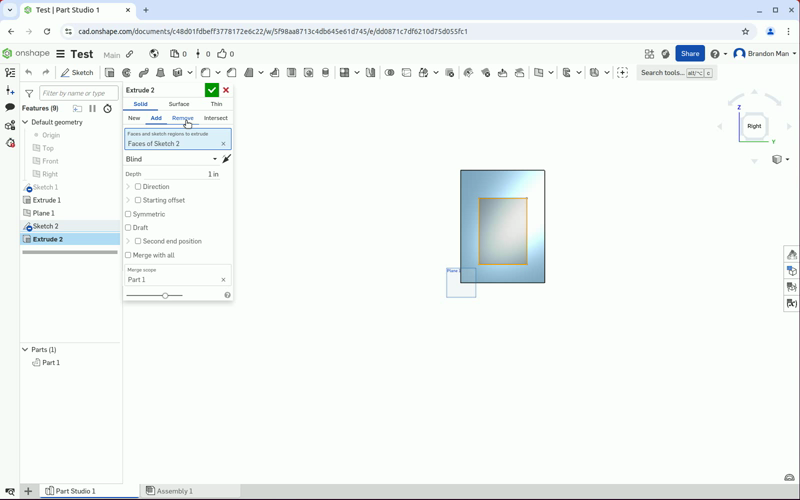
click(186, 120)
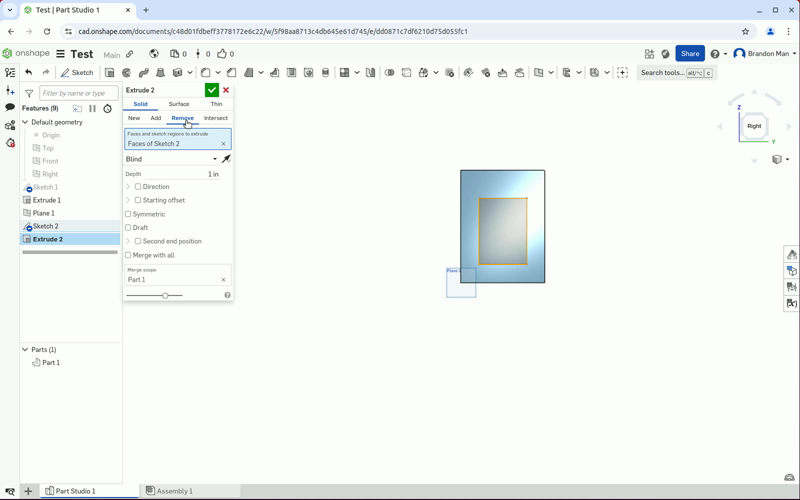
key(tab, 4)
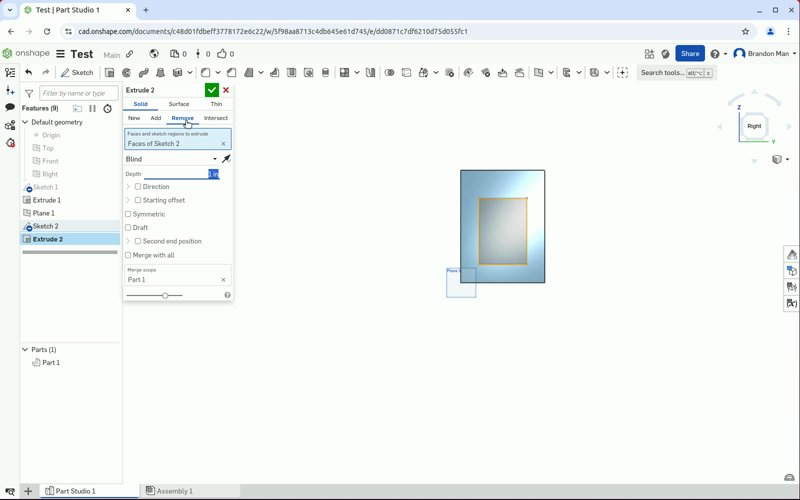
text(11.554)
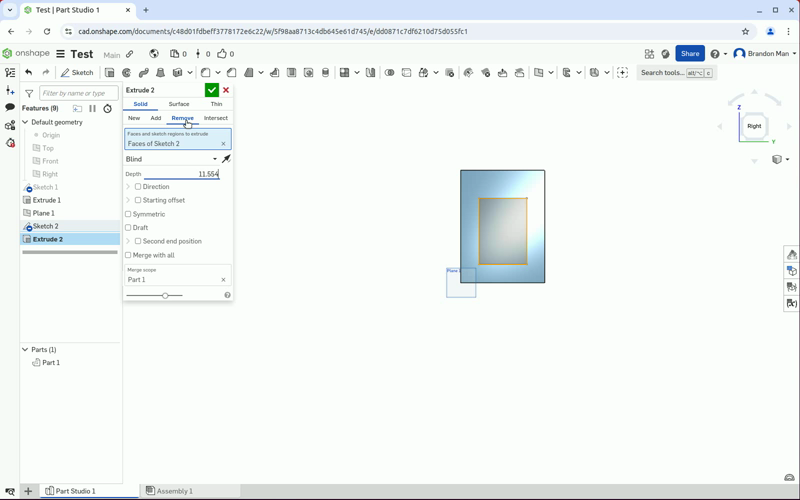
key(tab, 6)
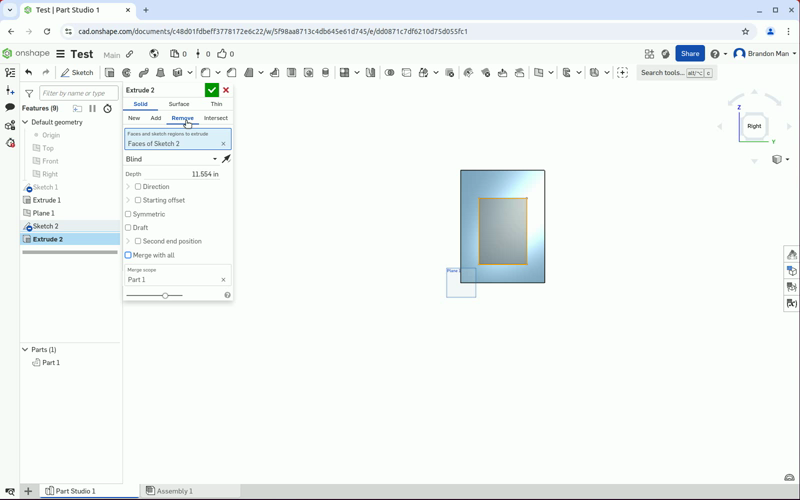
key(space)
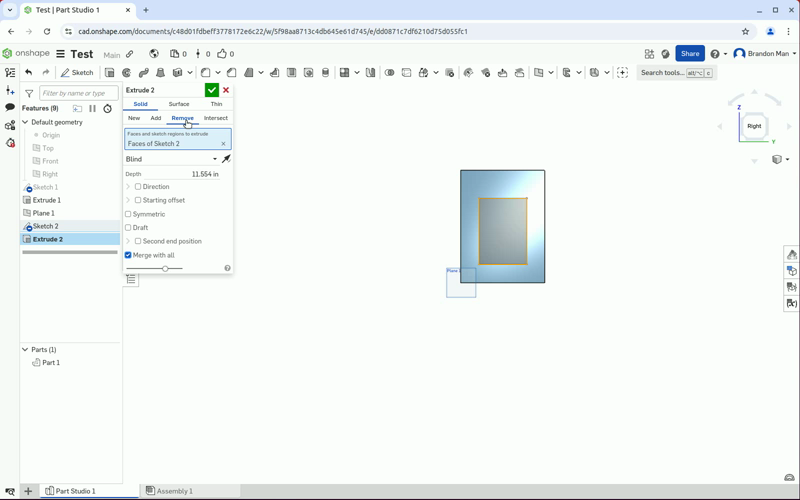
key(enter)
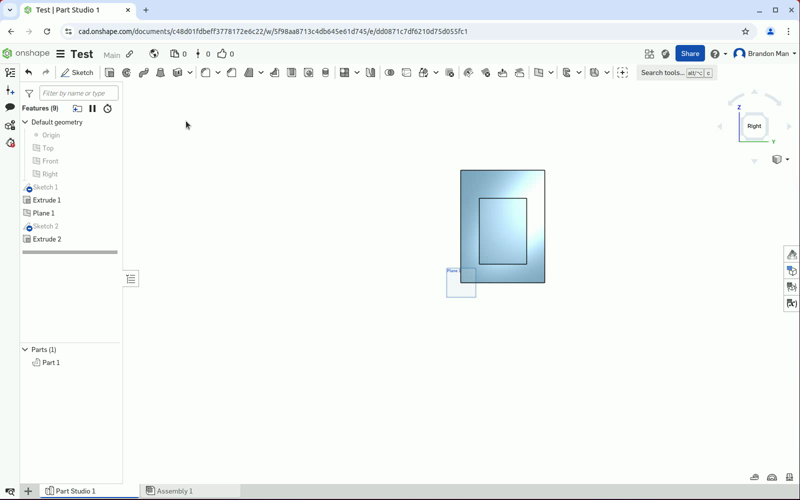
key(shift+h)
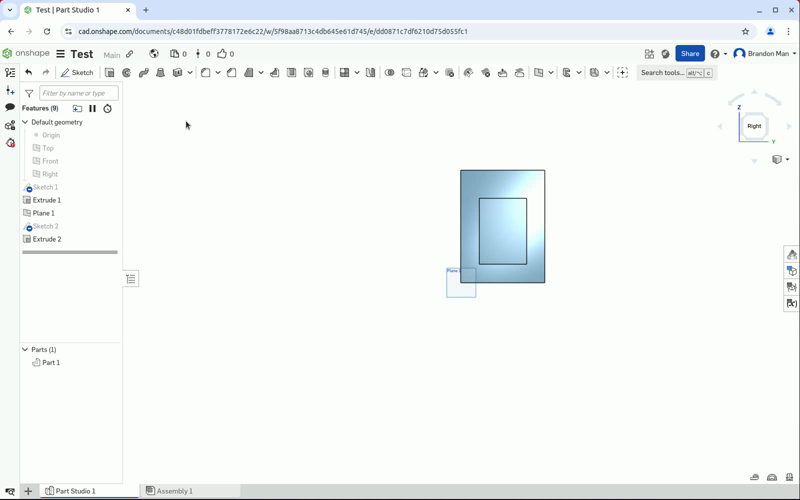
key(shift+h)
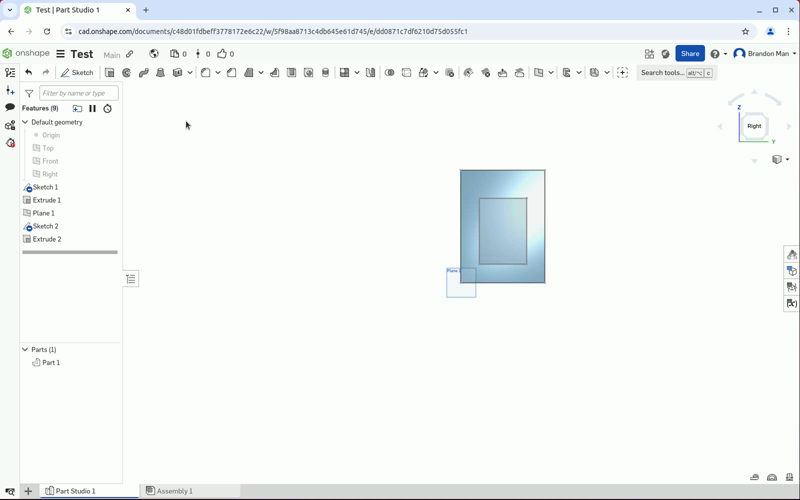
key(shift+7)
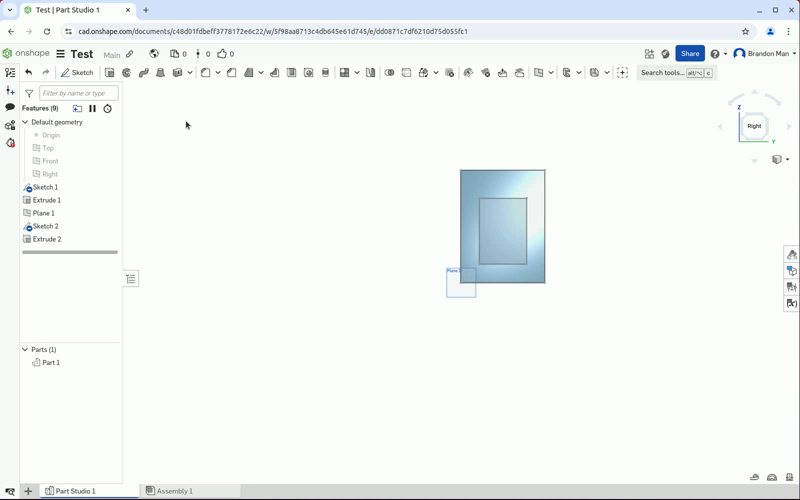
key(right, 2)
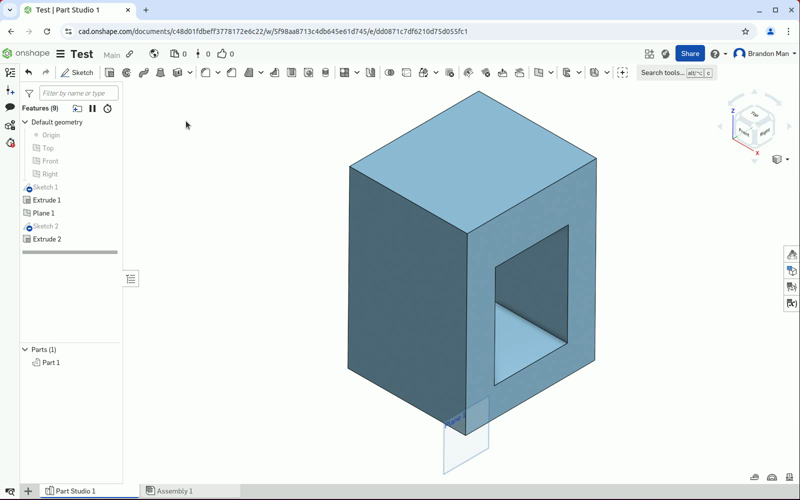
key(down, 2)
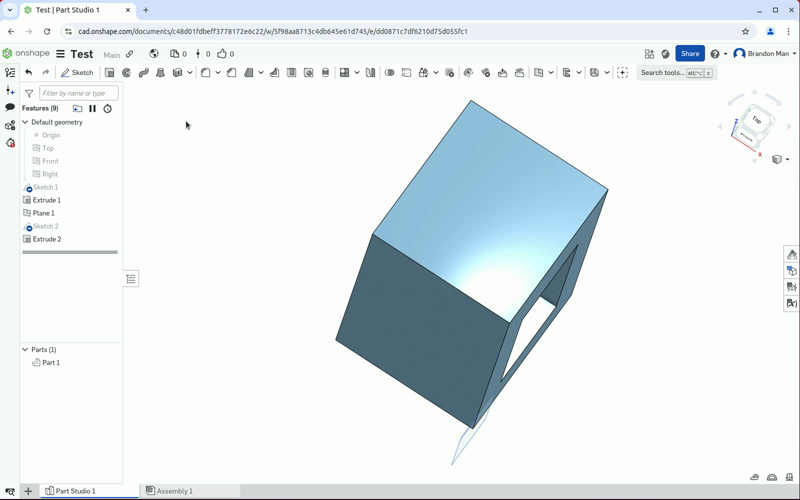
key(up, 2)
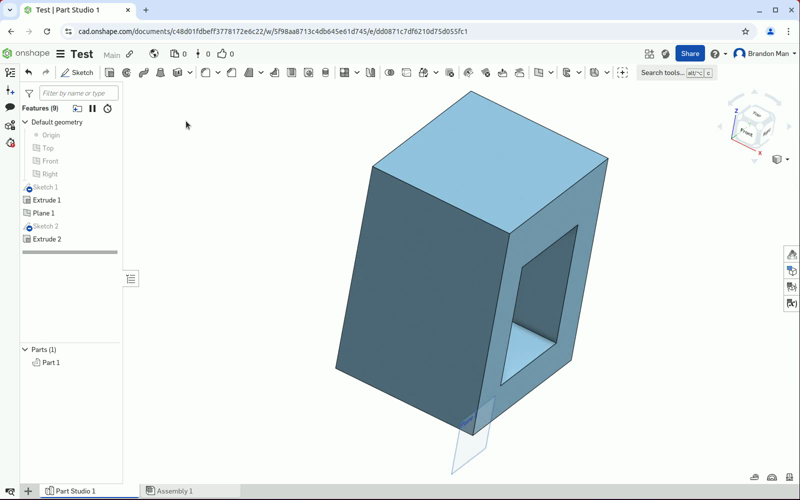
key(left, 2)
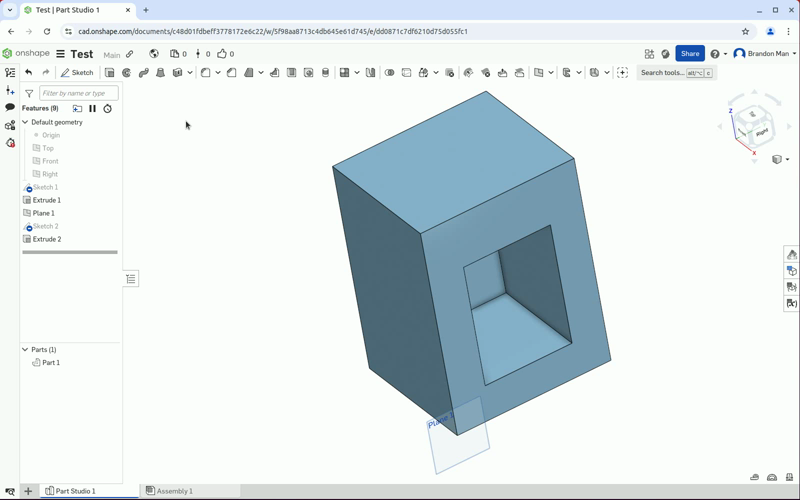
mouse_move(73, 189)
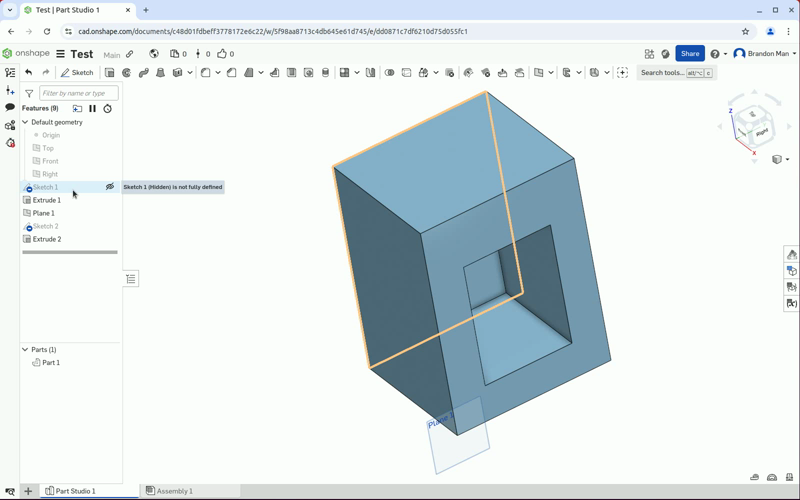
click(73, 189)